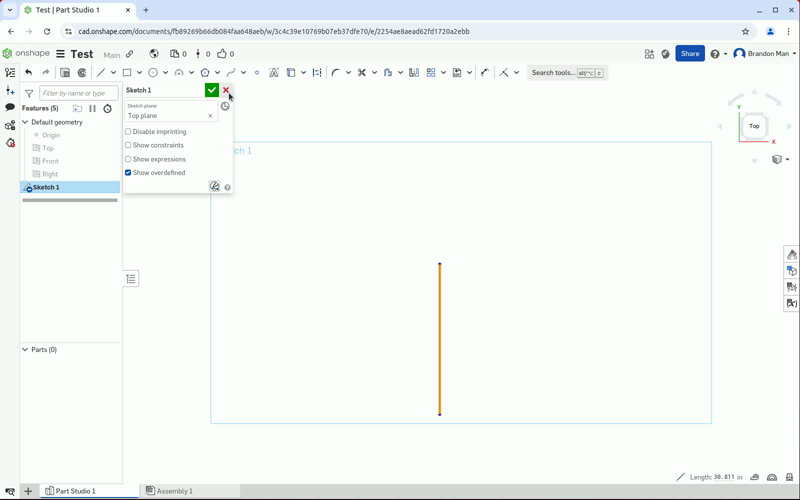
key(shift+h)
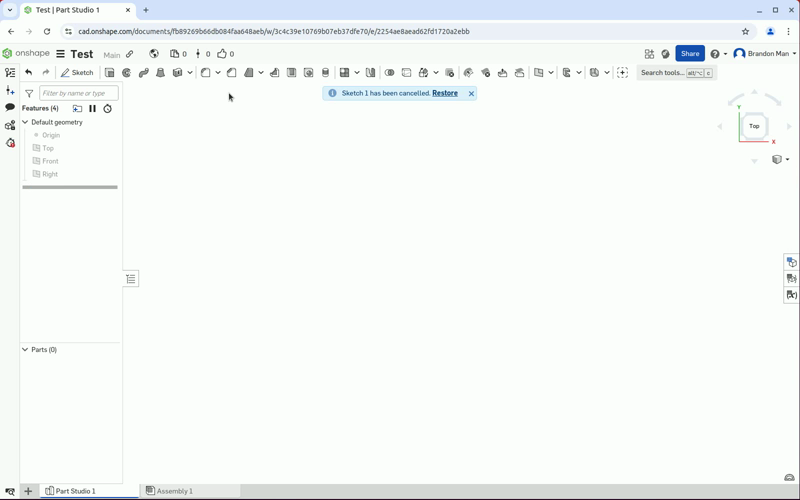
mouse_move(73, 352)
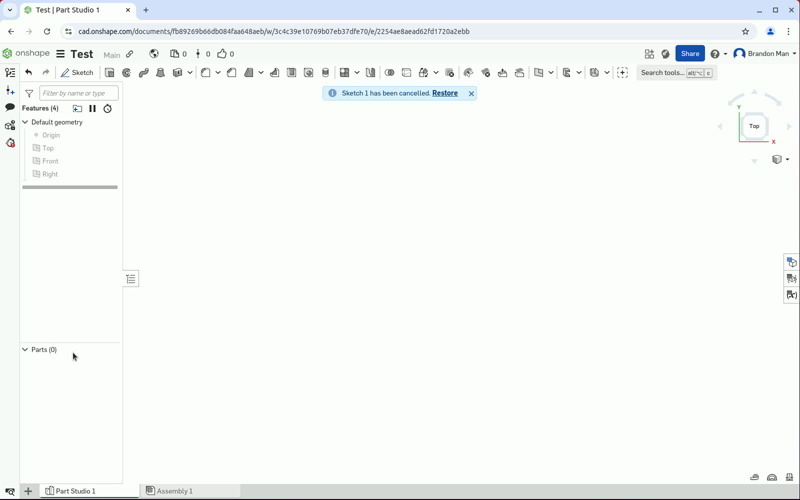
key(y)
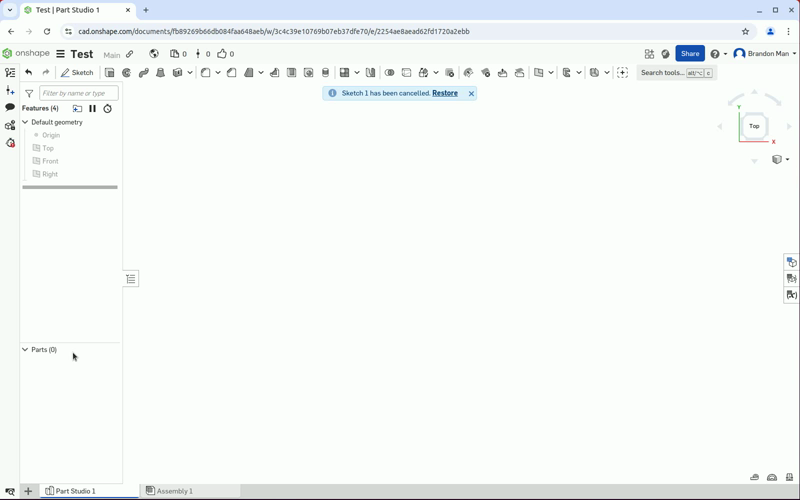
key(shift+p)
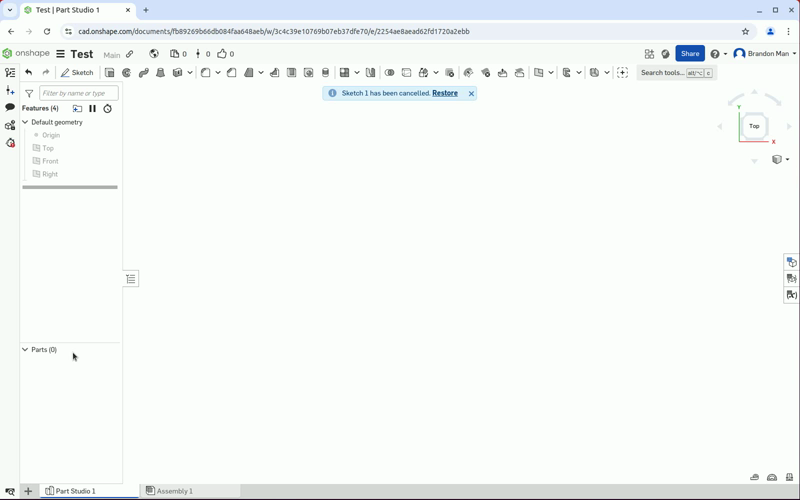
key(space)
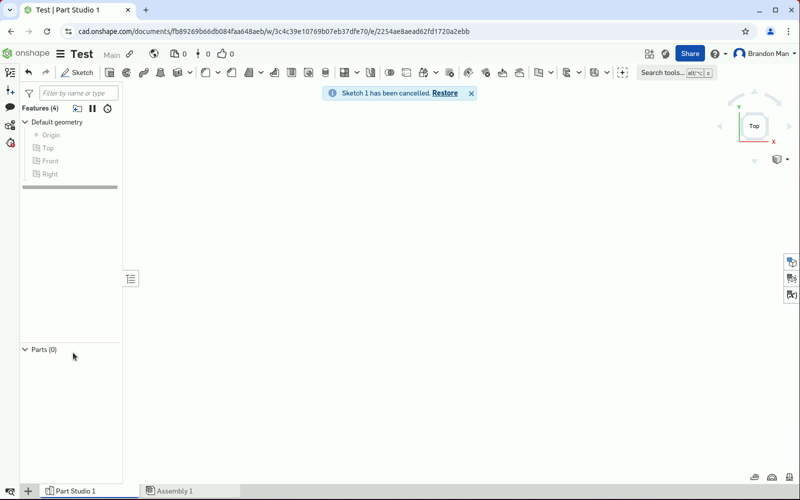
key_down(shift)
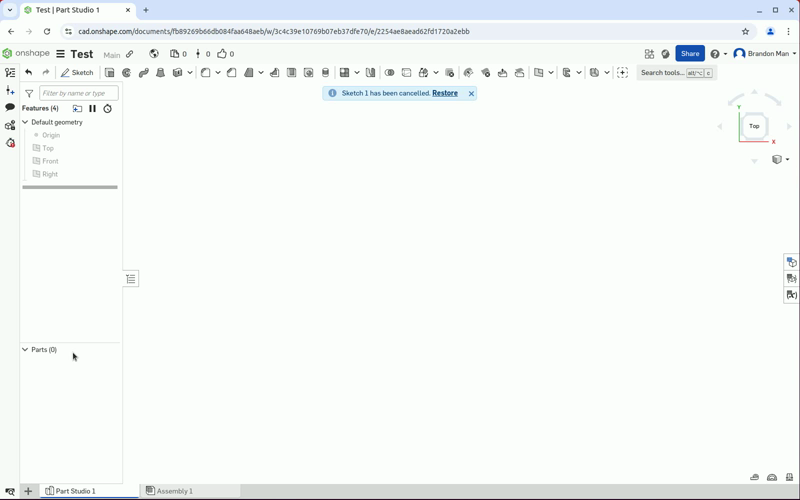
key(up)
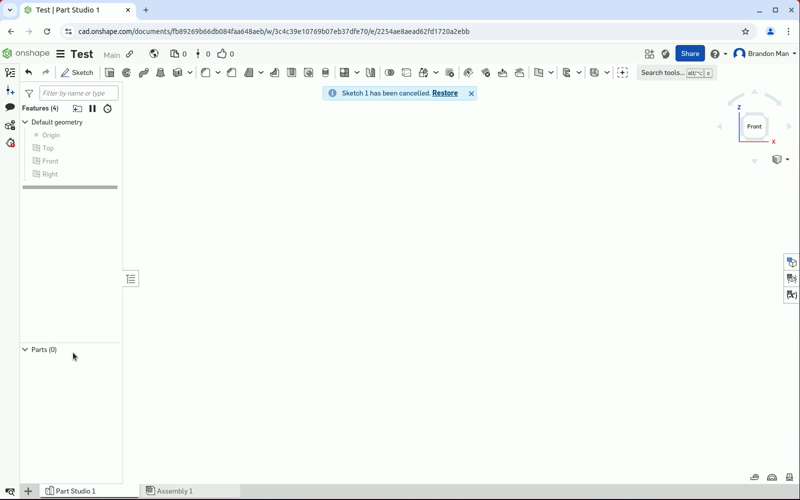
key_up(shift)
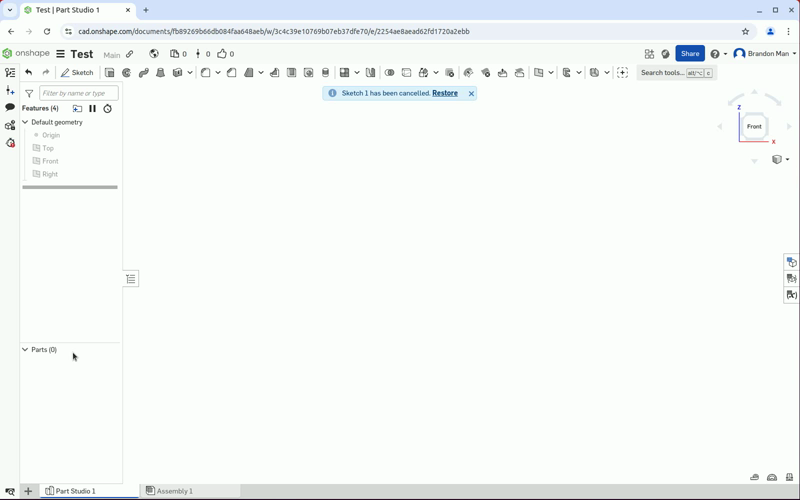
mouse_move(73, 352)
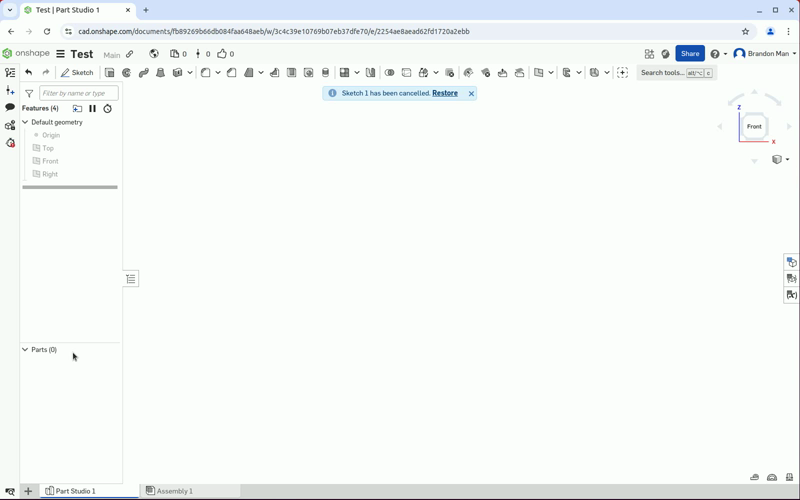
key(shift+y)
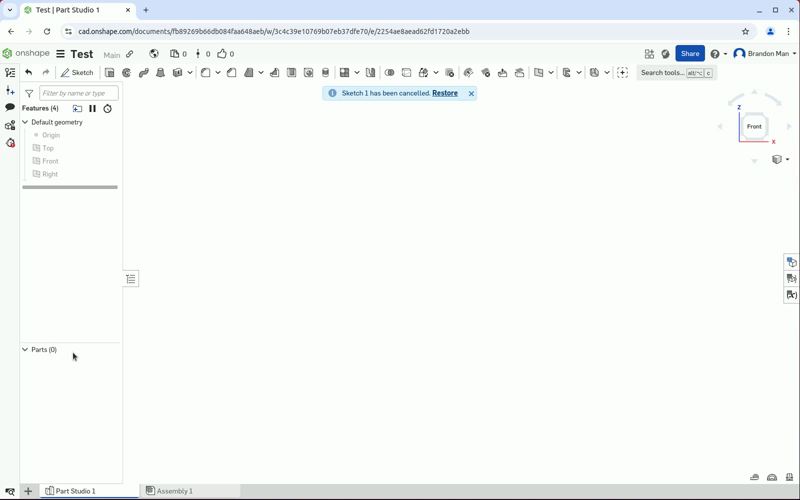
key(shift+s)
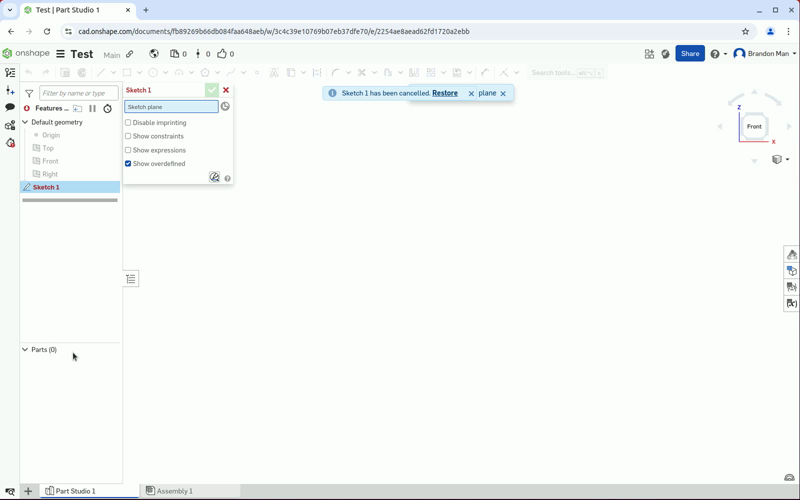
mouse_move(73, 163)
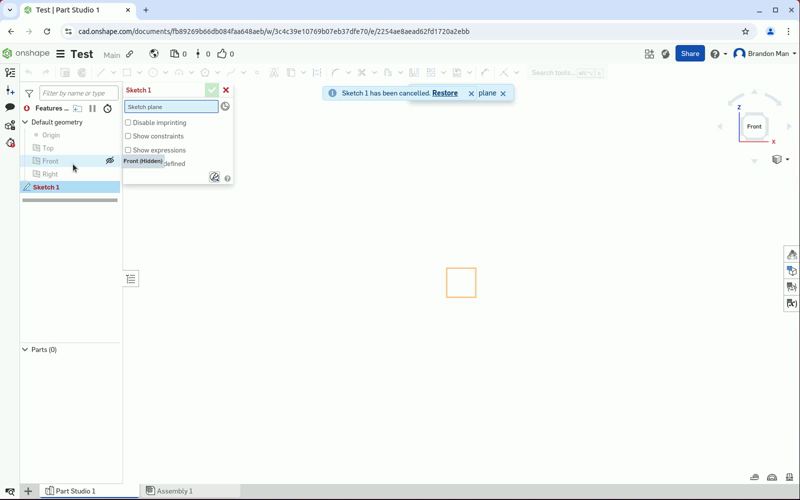
click(73, 163)
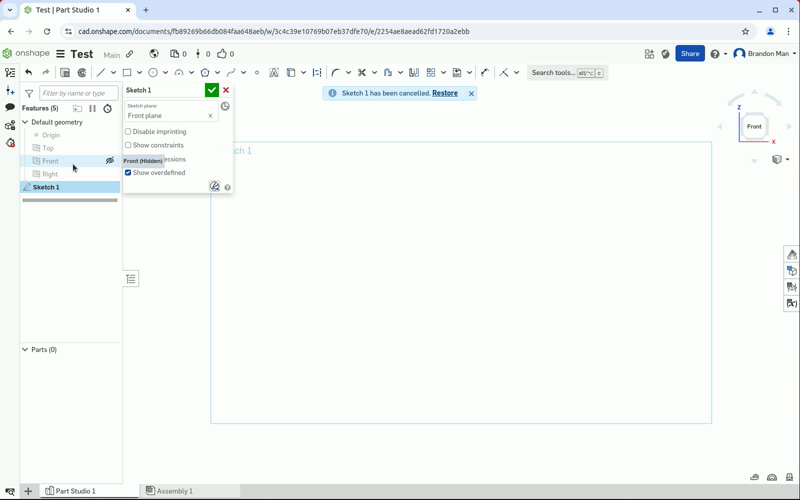
mouse_move(73, 352)
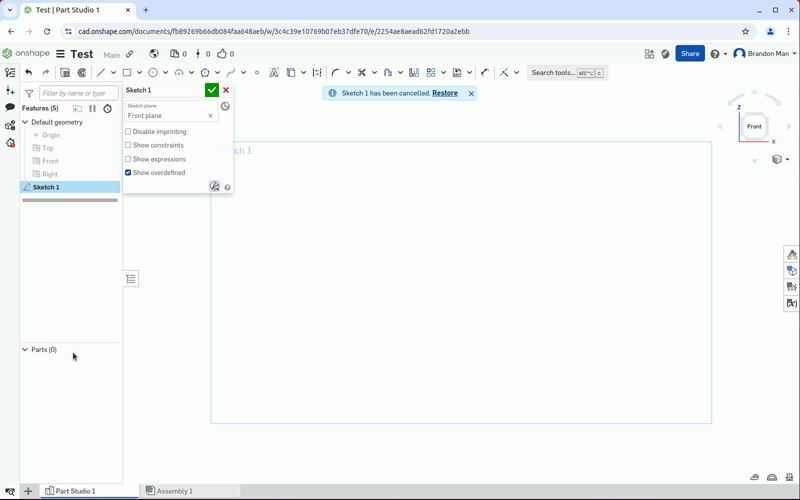
key(y)
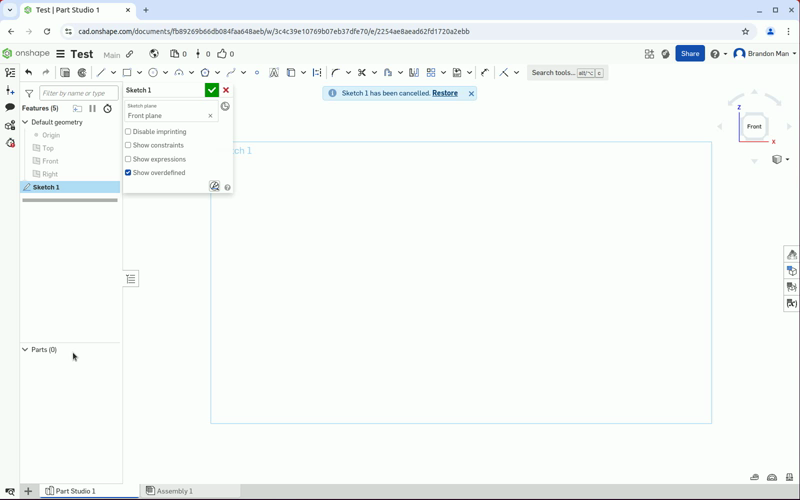
key(c)
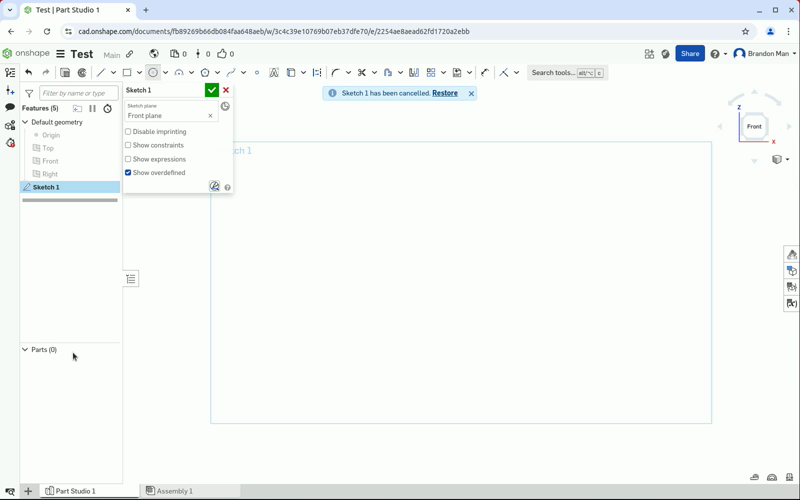
key_down(shift)
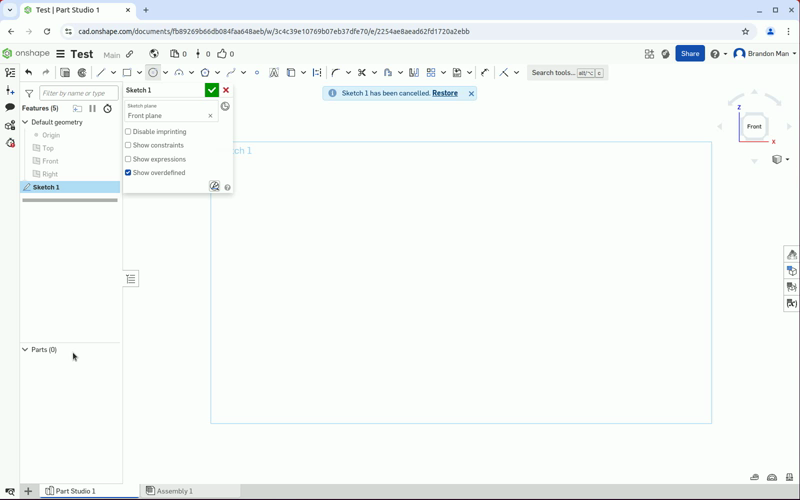
mouse_move(461, 282)
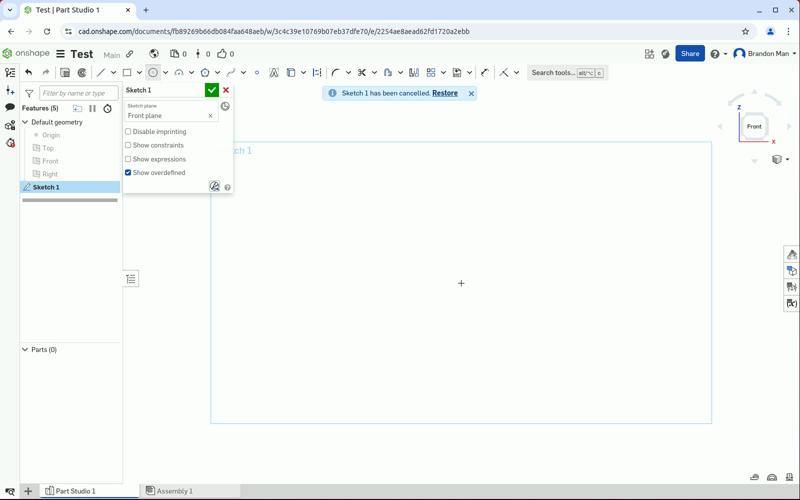
click(461, 282)
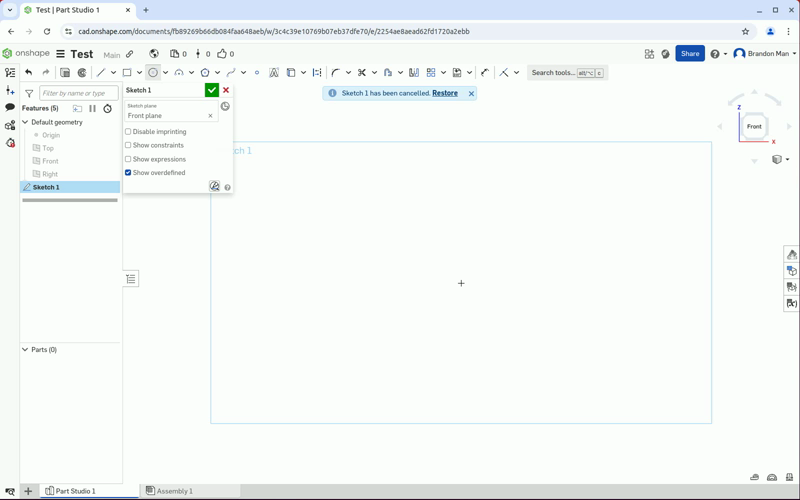
key_up(shift)
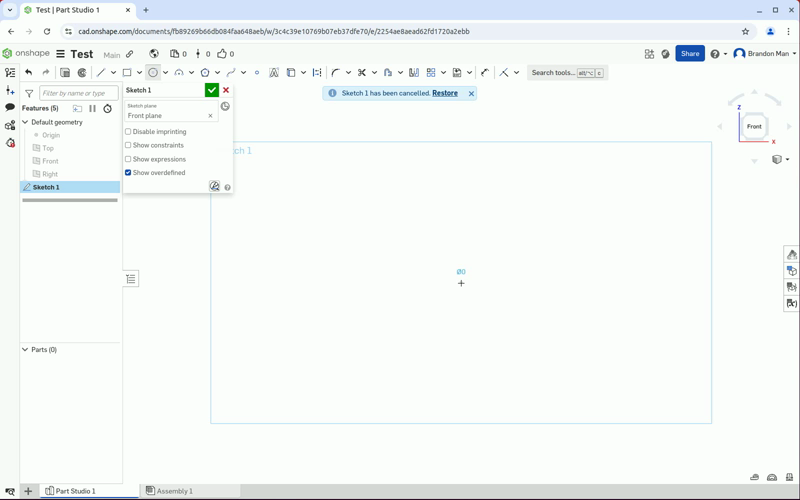
mouse_move(574, 282)
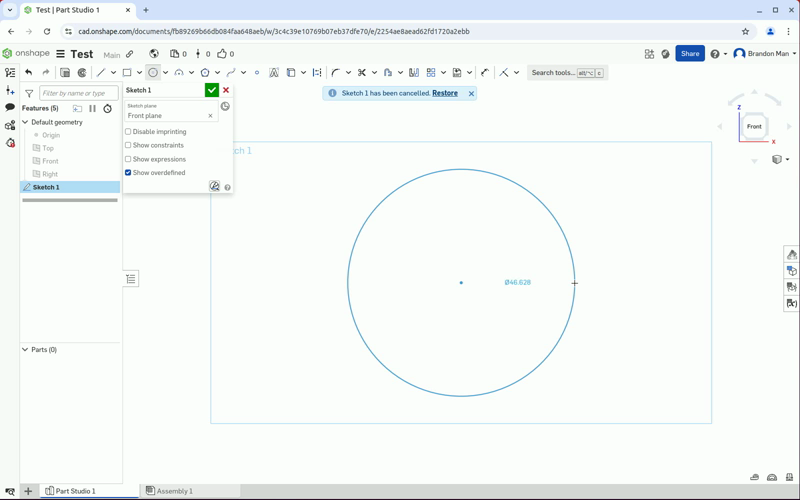
click(574, 282)
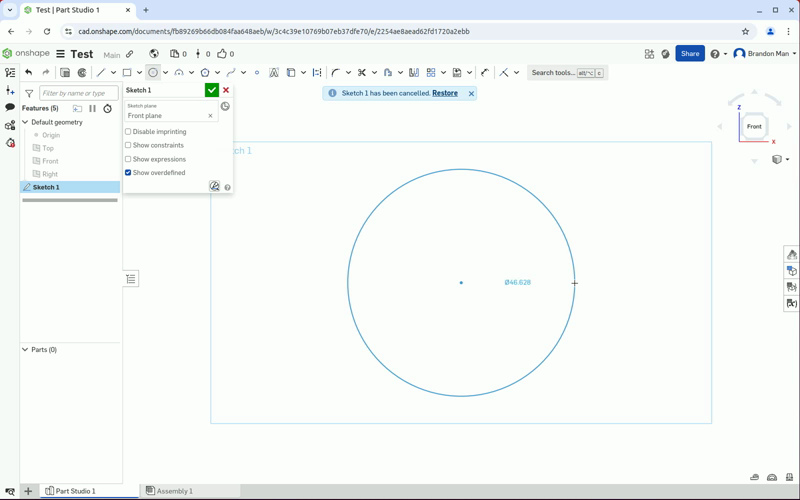
key(esc)
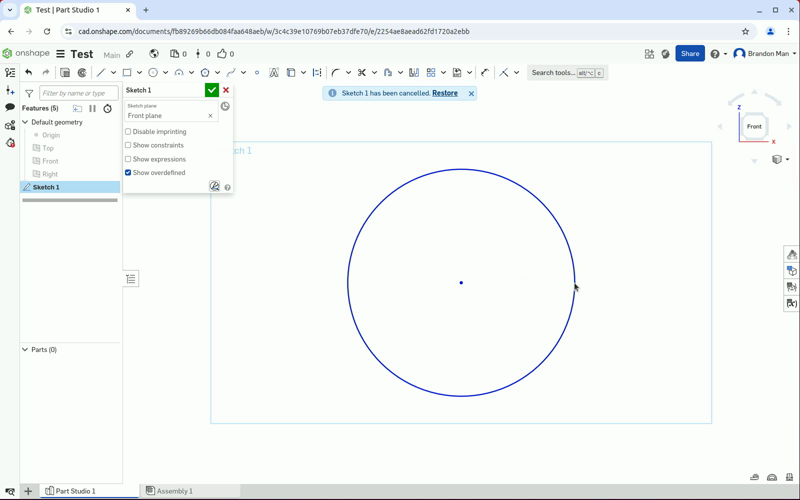
key(c)
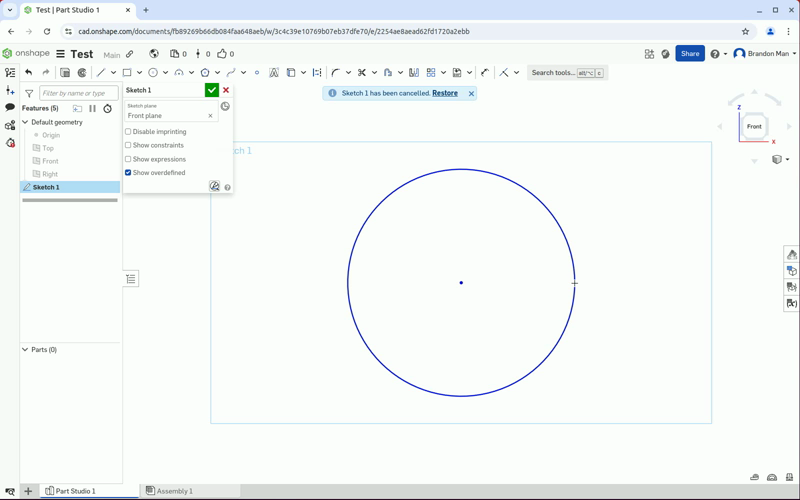
key_down(shift)
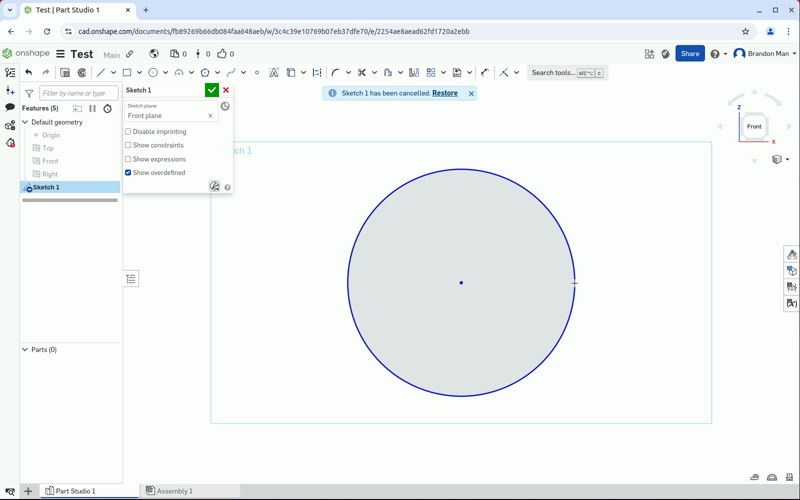
mouse_move(461, 282)
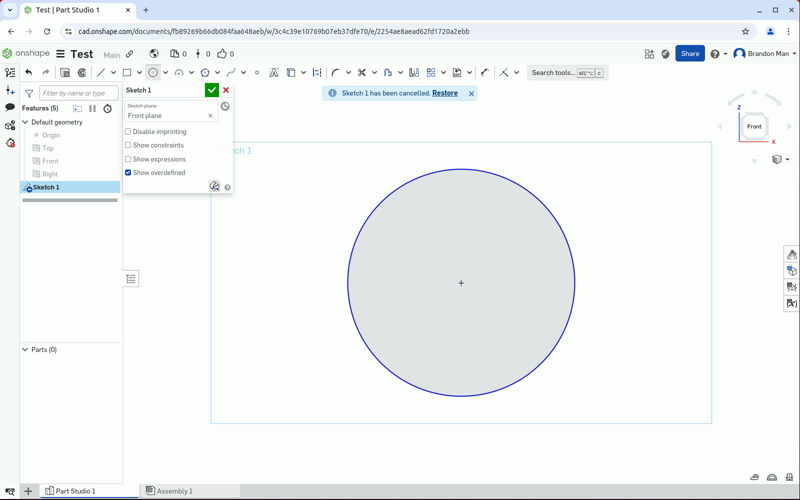
click(461, 282)
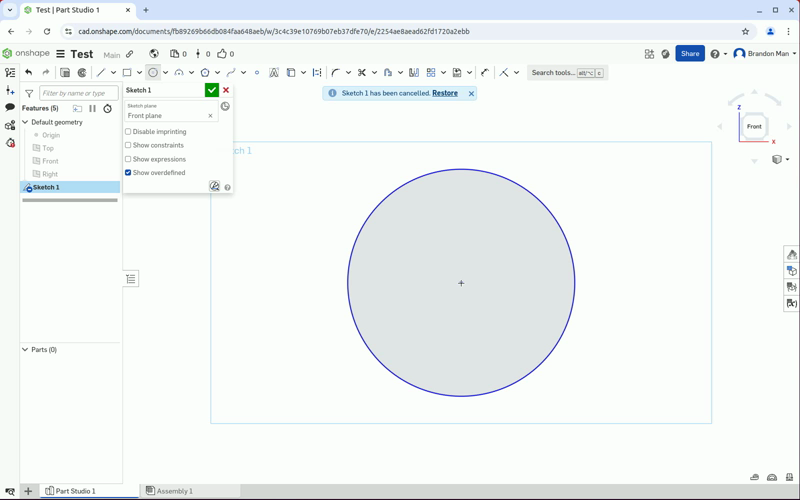
key_up(shift)
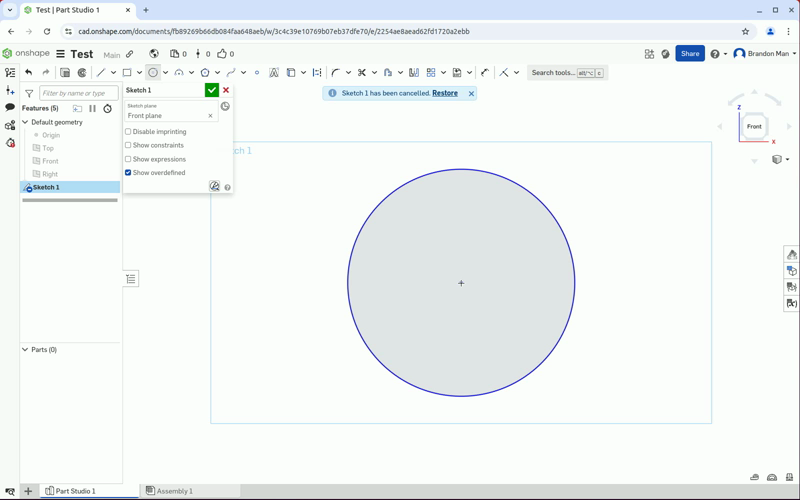
mouse_move(494, 282)
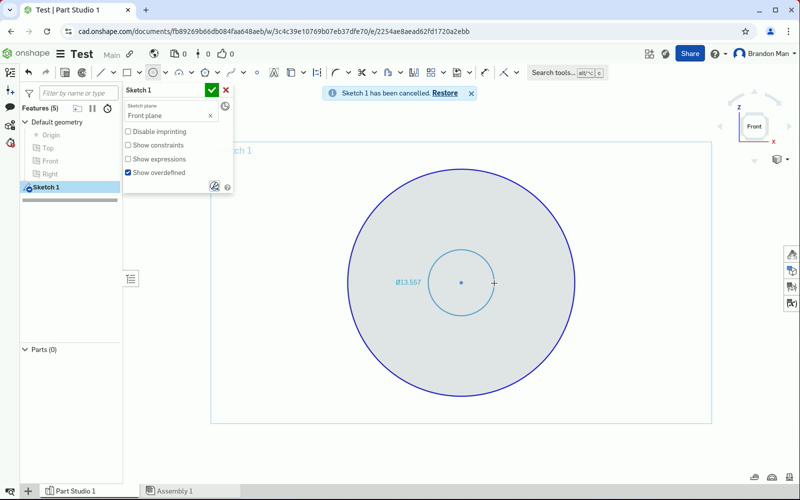
click(494, 282)
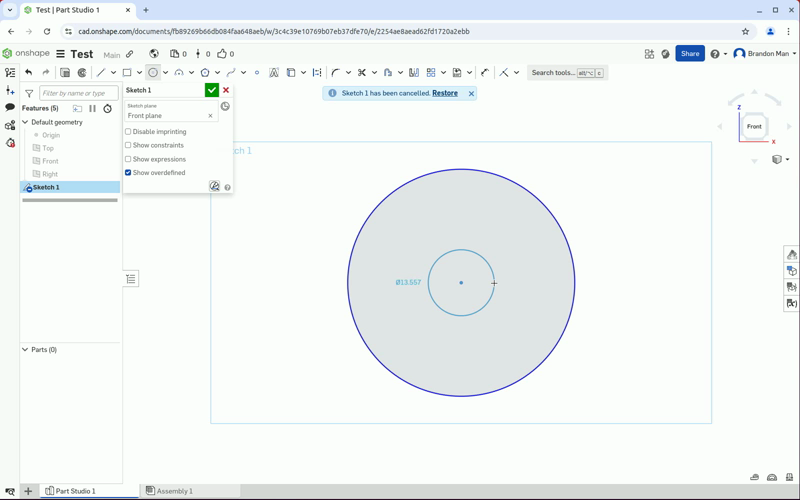
key(esc)
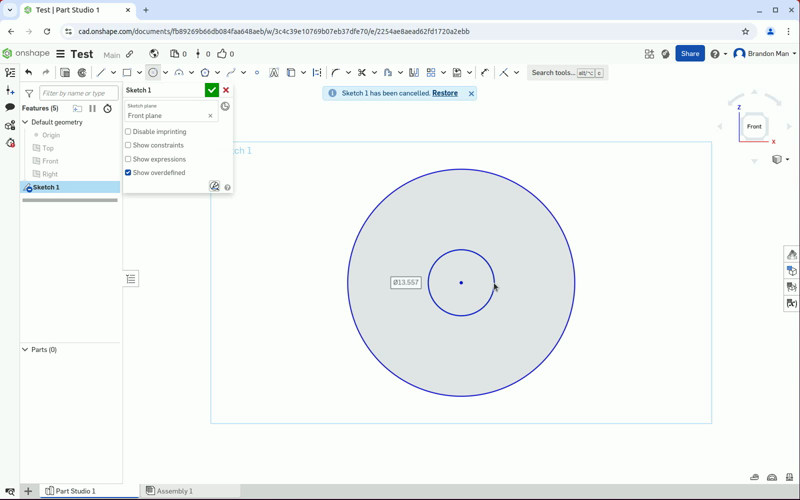
key(c)
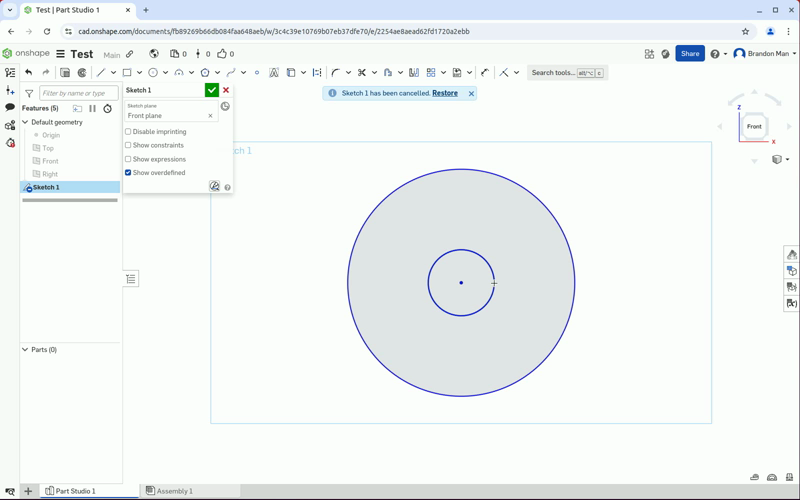
key_down(shift)
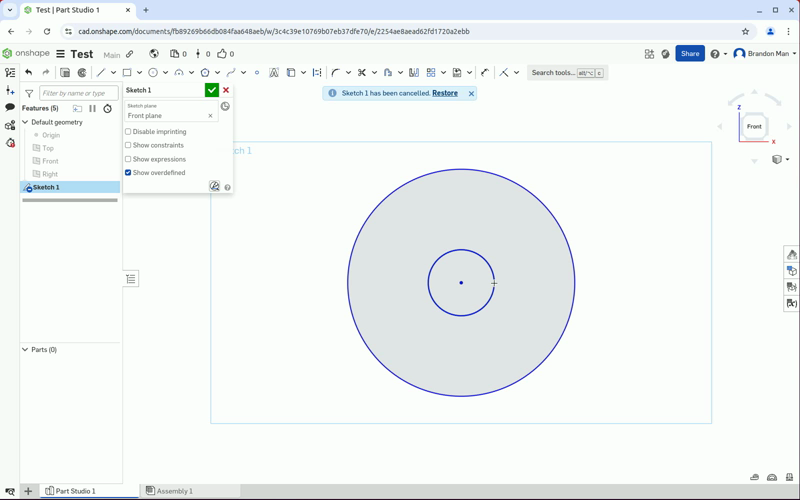
mouse_move(461, 216)
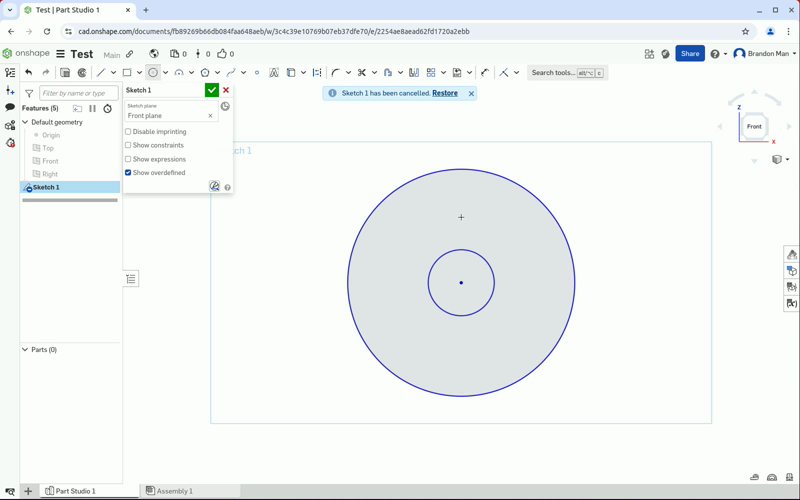
click(461, 216)
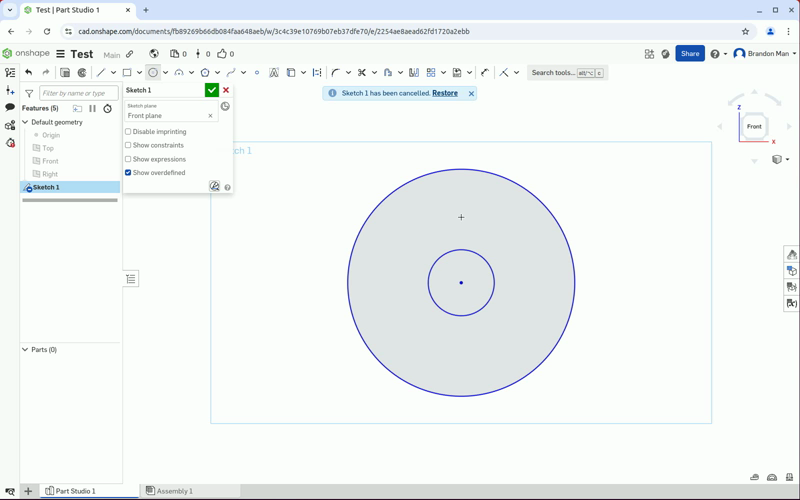
key_up(shift)
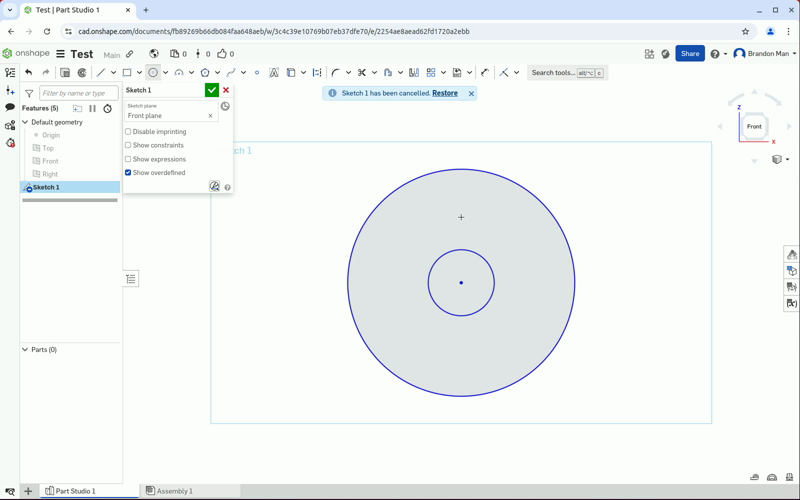
mouse_move(477, 216)
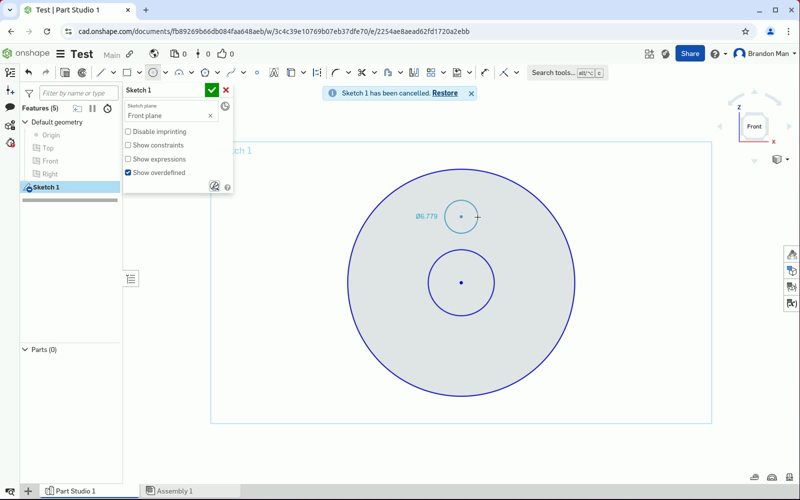
click(477, 216)
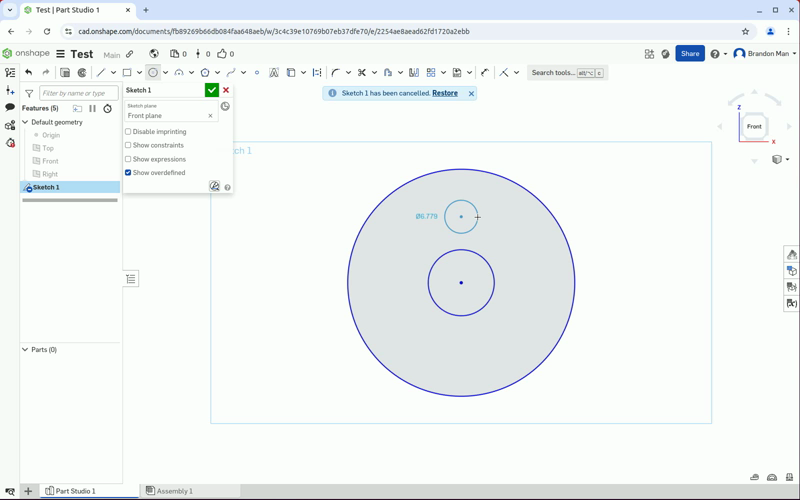
key(esc)
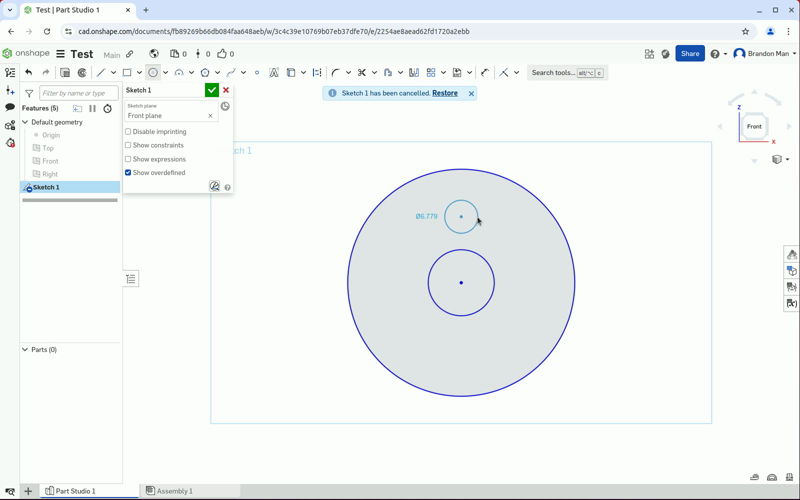
mouse_move(512, 330)
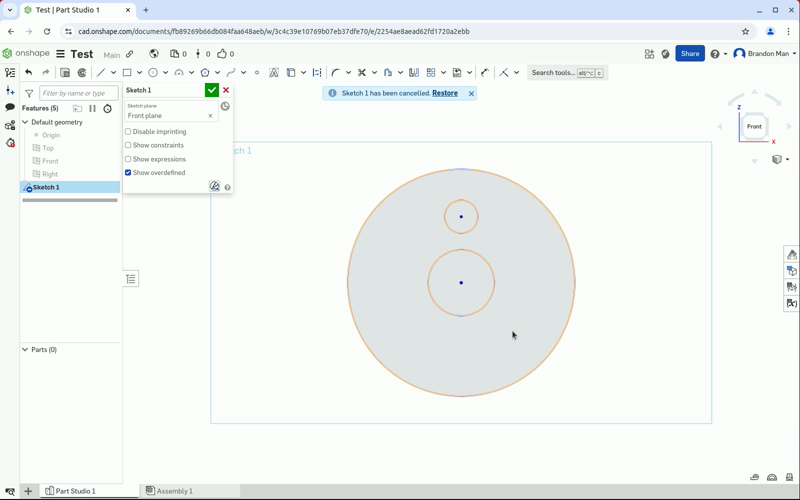
click(512, 330)
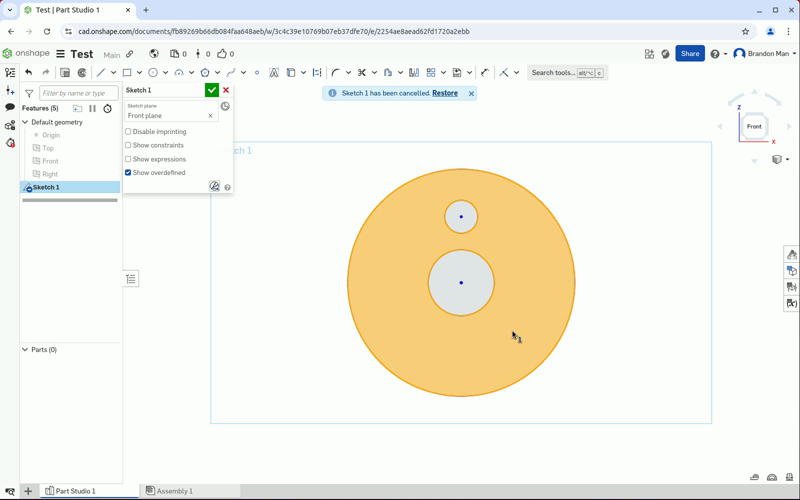
mouse_move(73, 352)
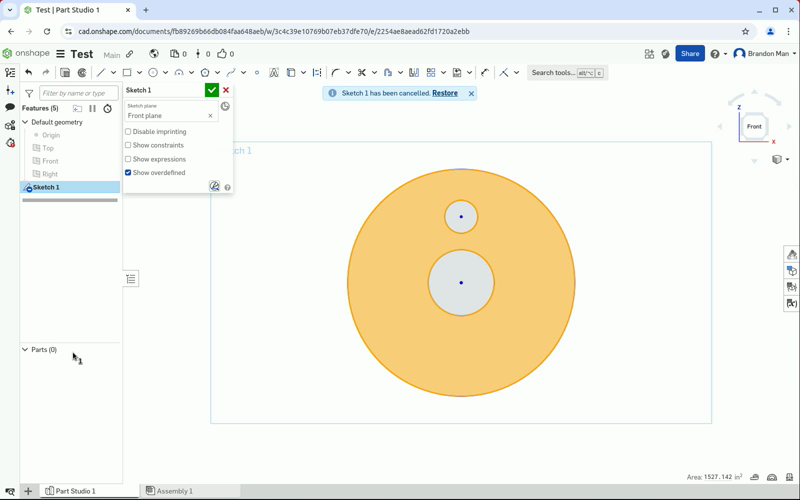
key(shift+y)
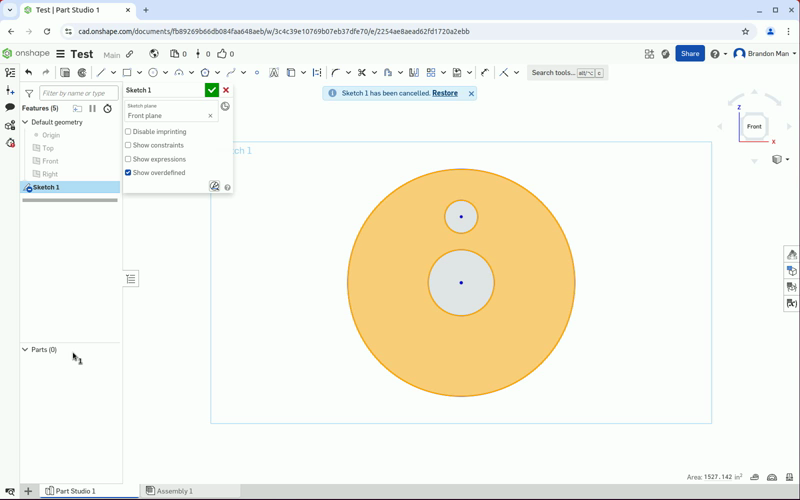
key(shift+e)
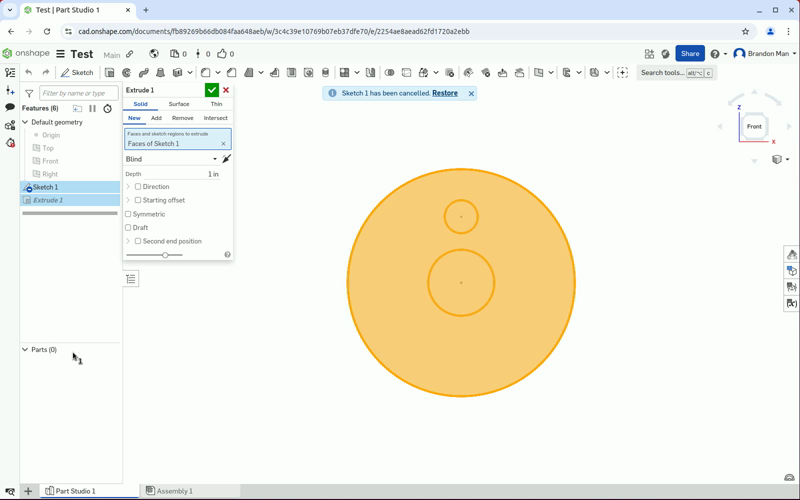
mouse_move(143, 106)
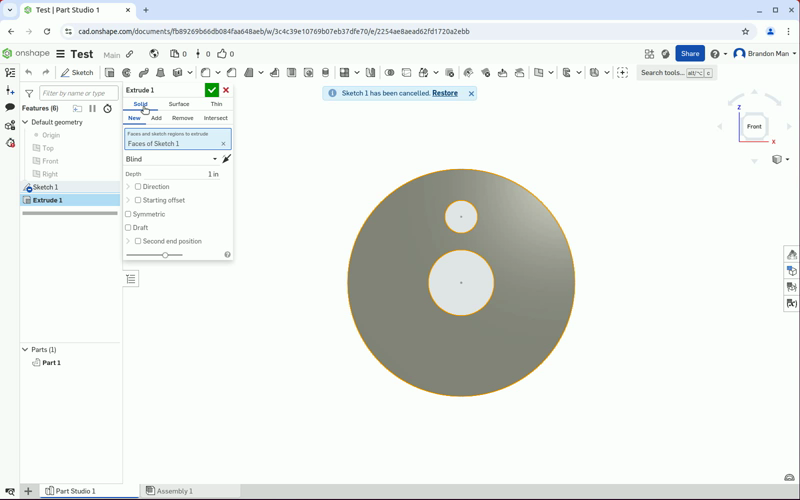
click(143, 106)
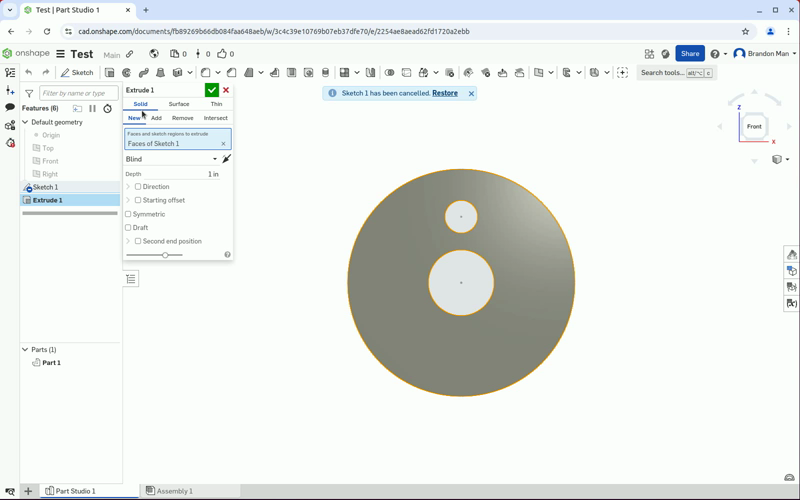
mouse_move(137, 120)
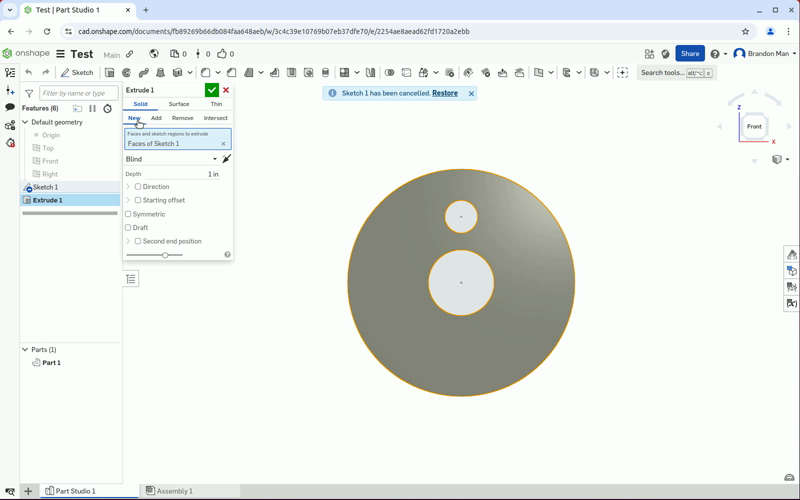
click(137, 120)
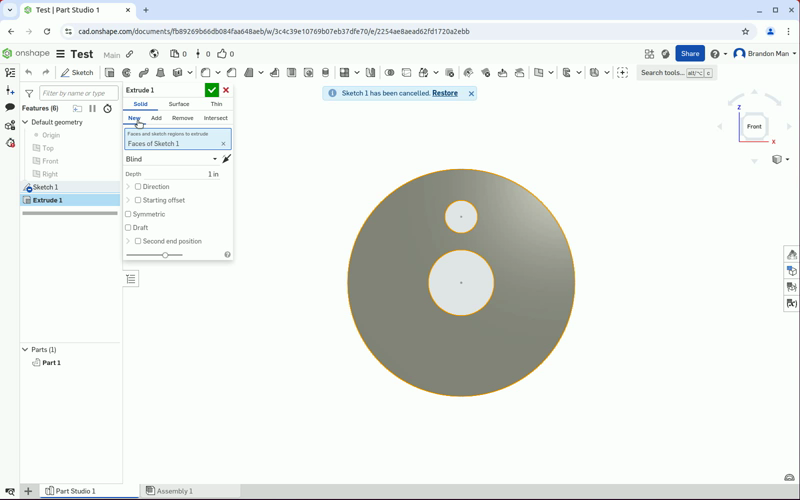
key(tab, 4)
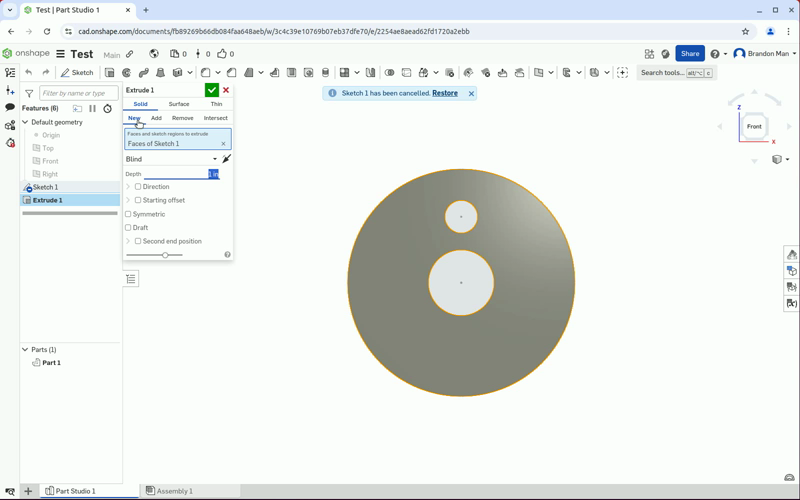
text(18.775)
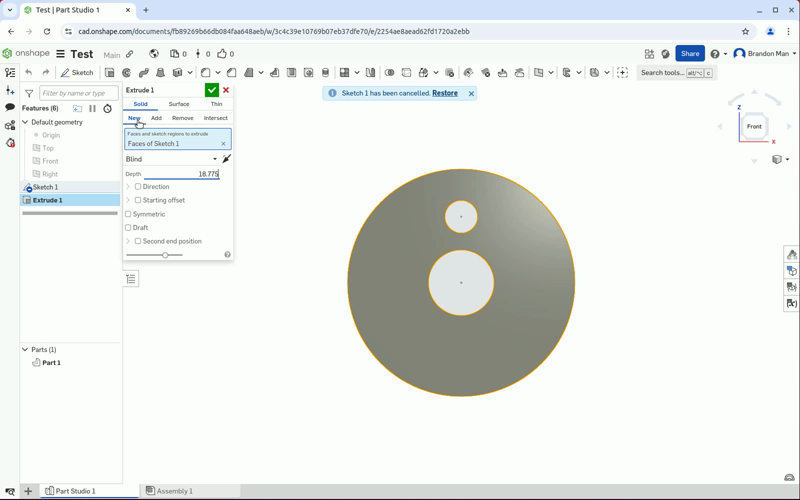
key(enter)
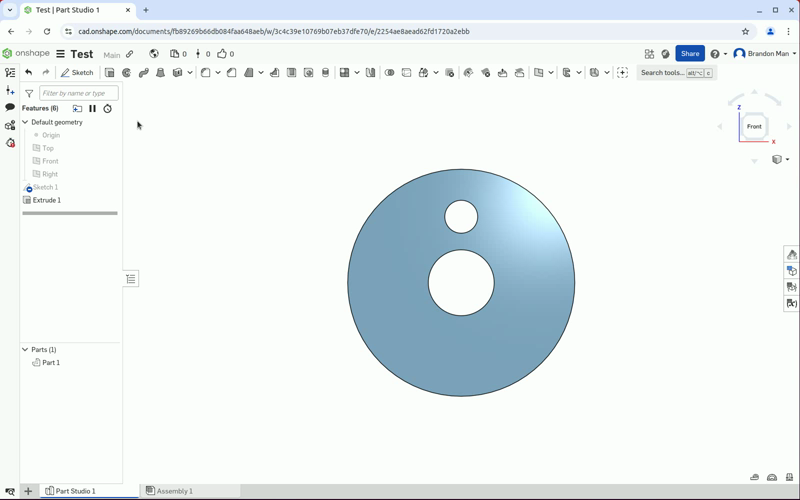
key(shift+h)
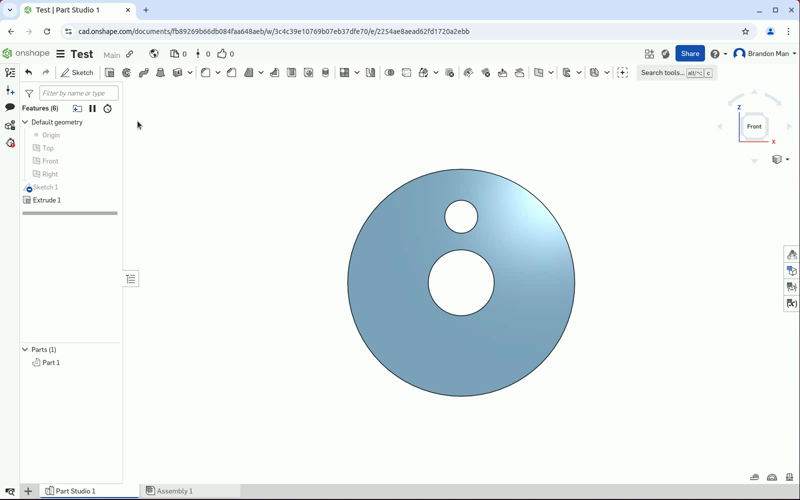
key(shift+h)
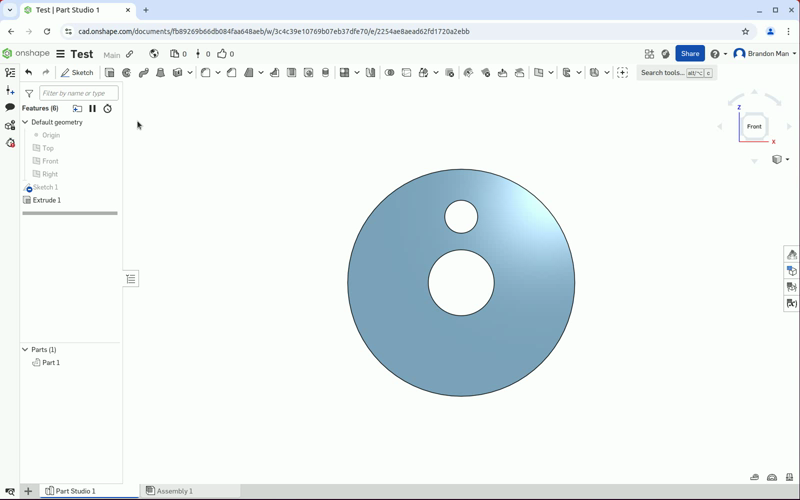
mouse_move(73, 189)
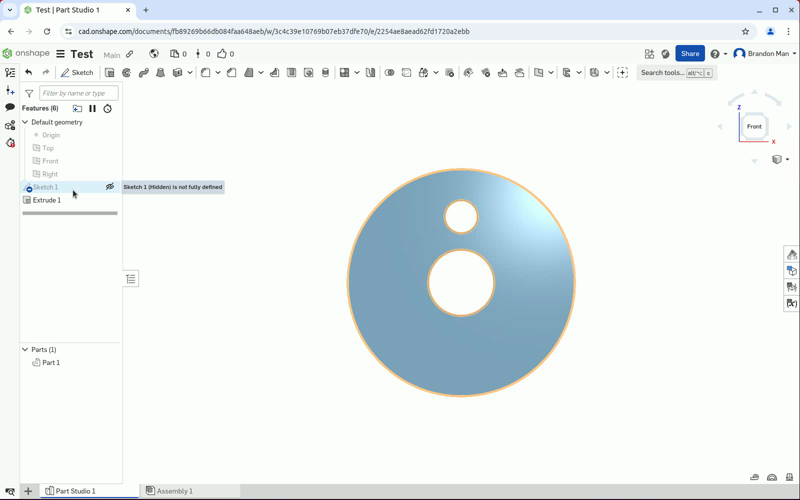
click(73, 189)
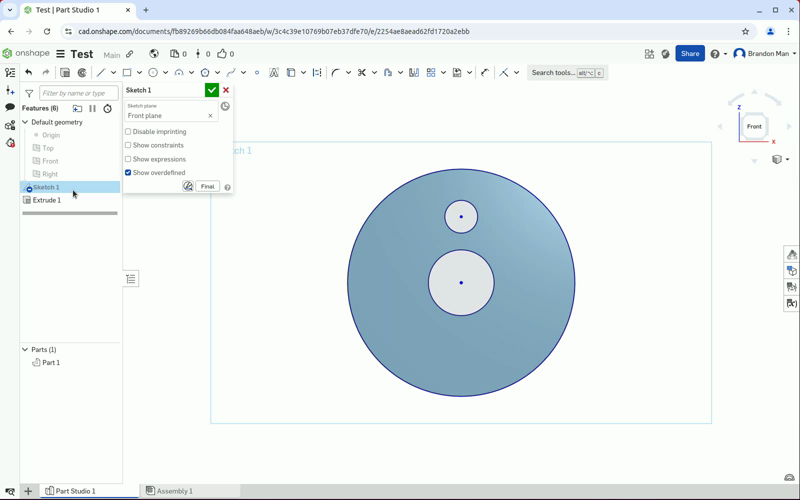
mouse_move(229, 92)
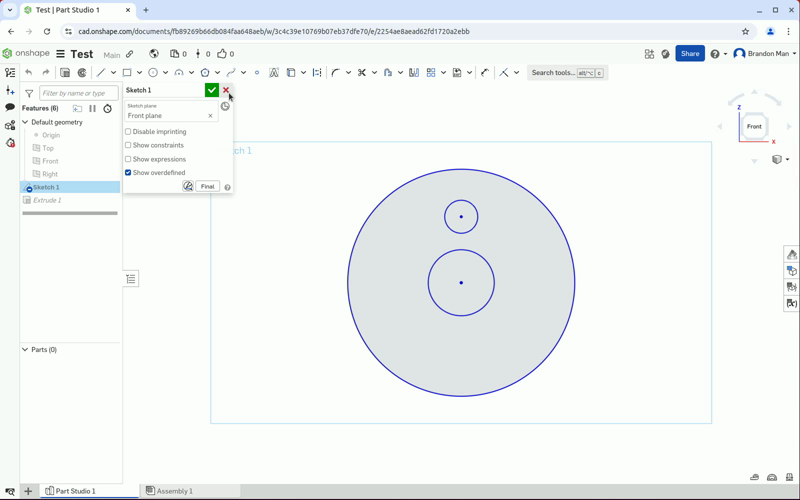
click(229, 92)
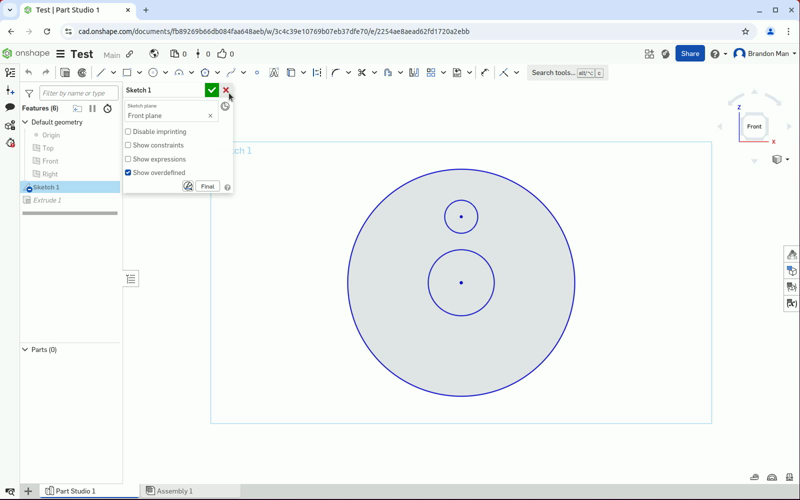
key(shift+s)
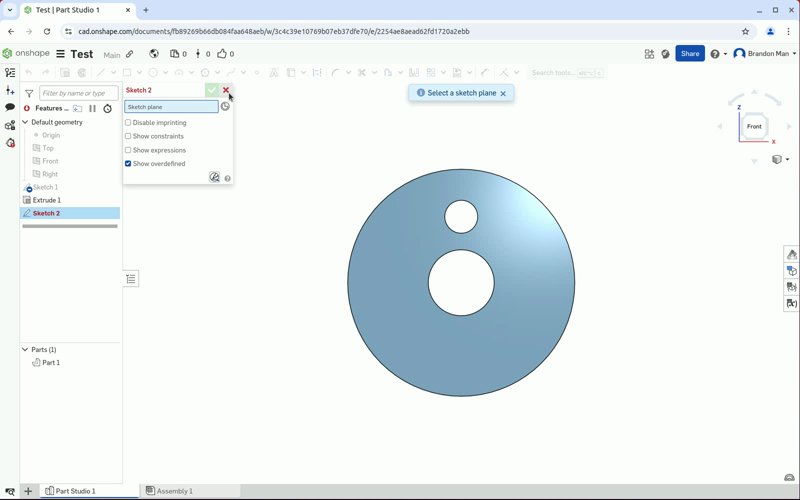
mouse_move(73, 163)
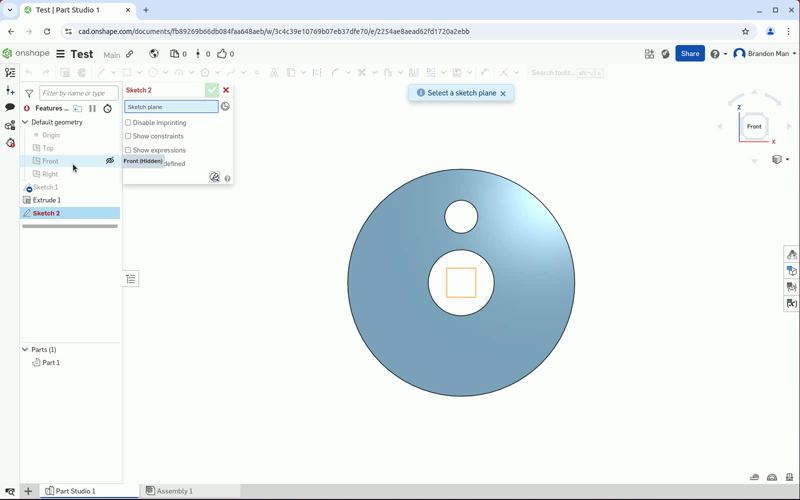
click(73, 163)
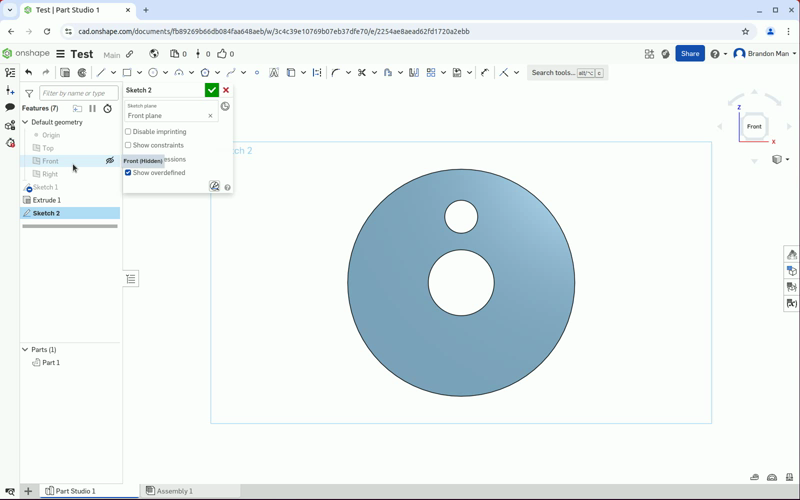
mouse_move(73, 352)
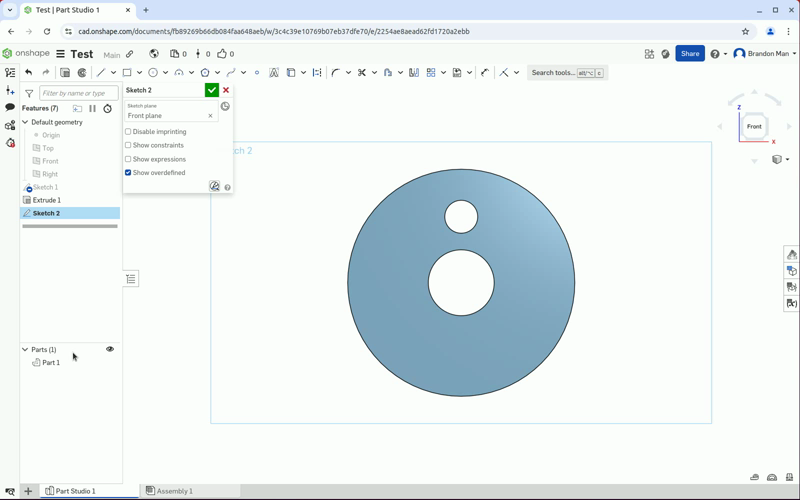
key(y)
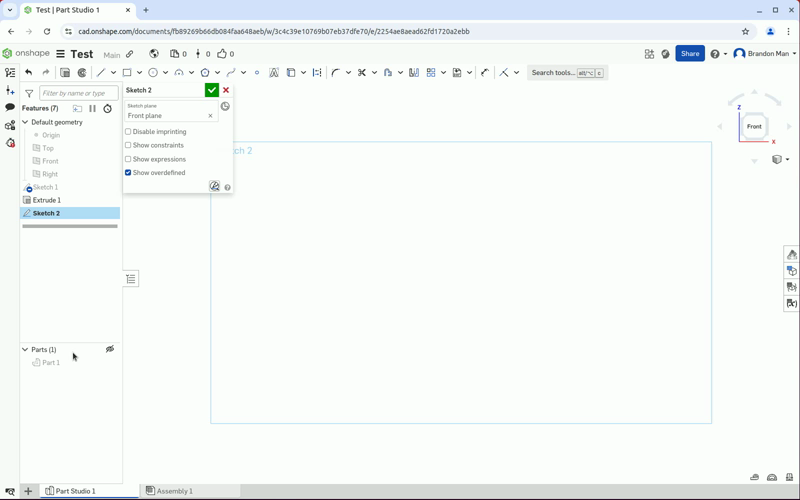
key(c)
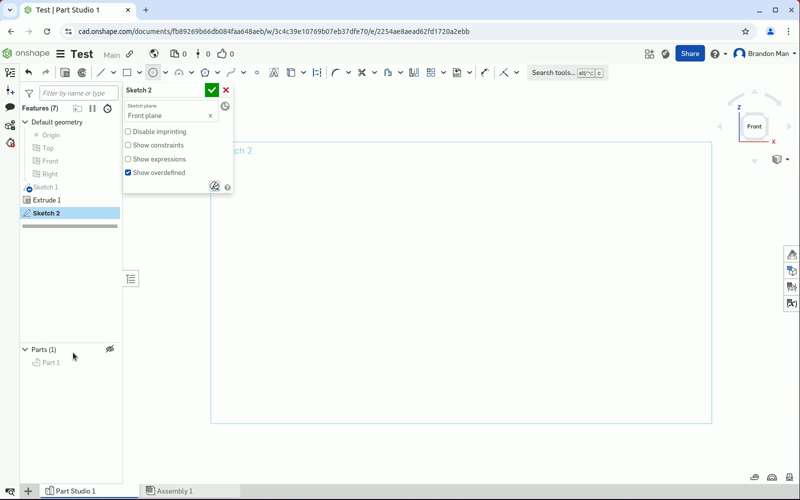
key_down(shift)
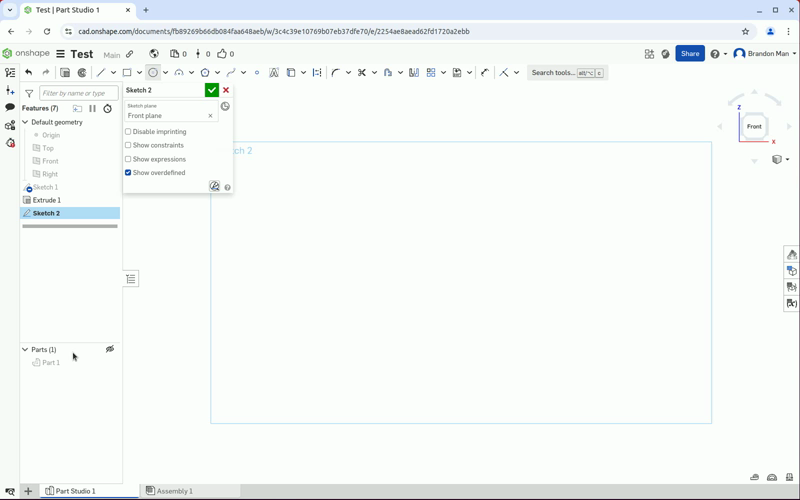
mouse_move(461, 282)
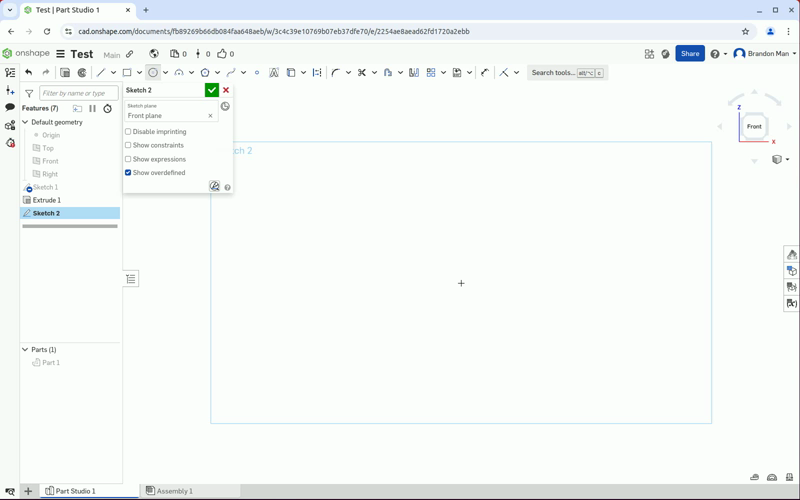
click(461, 282)
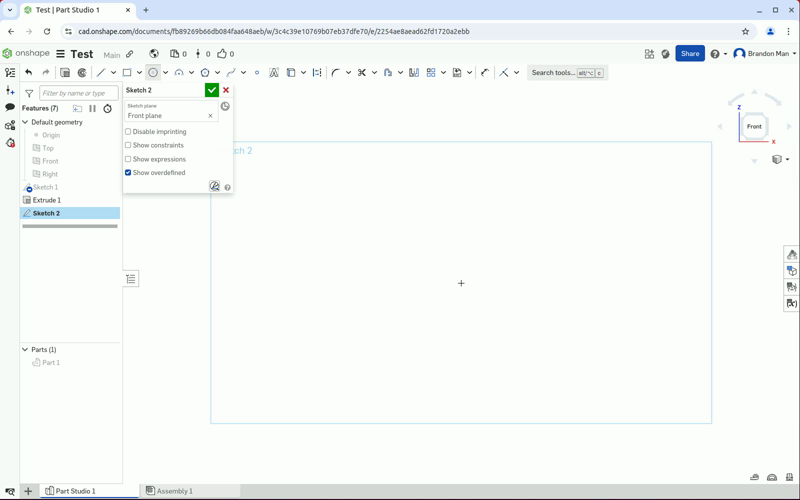
key_up(shift)
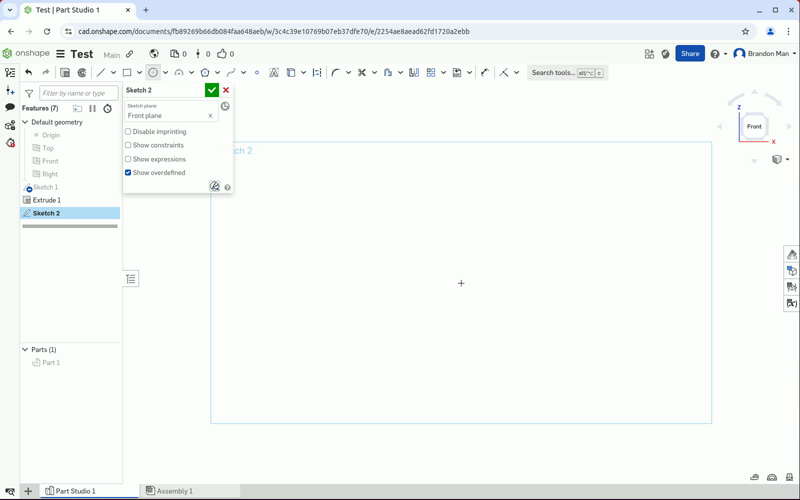
mouse_move(574, 282)
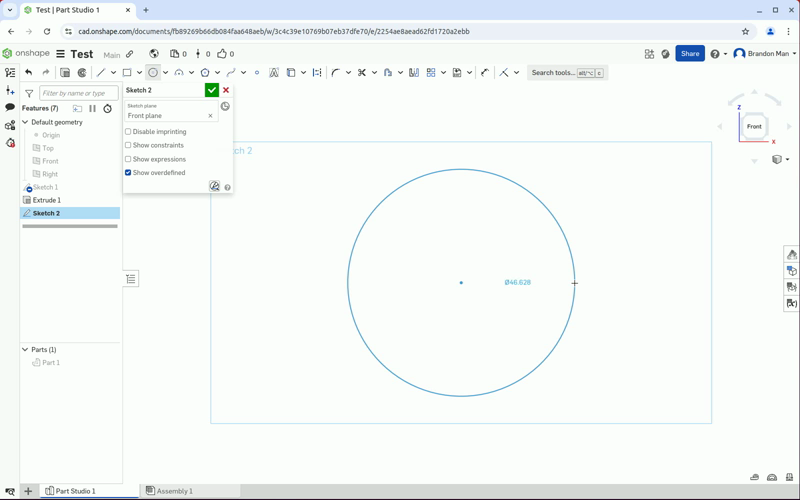
click(574, 282)
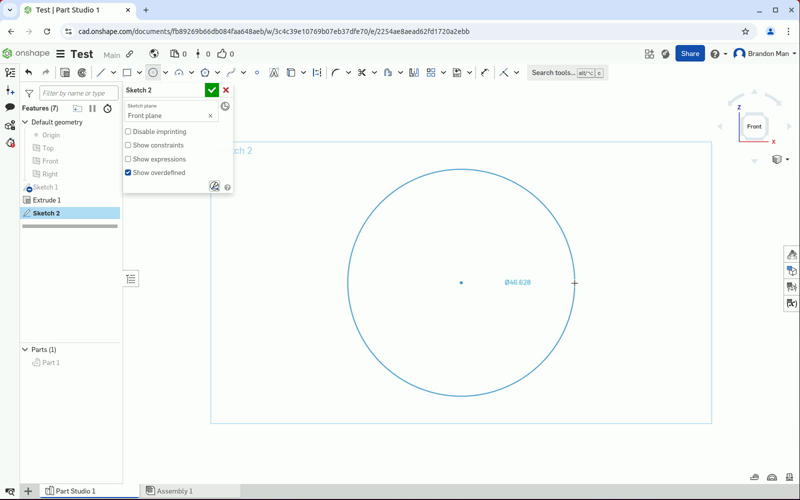
key(esc)
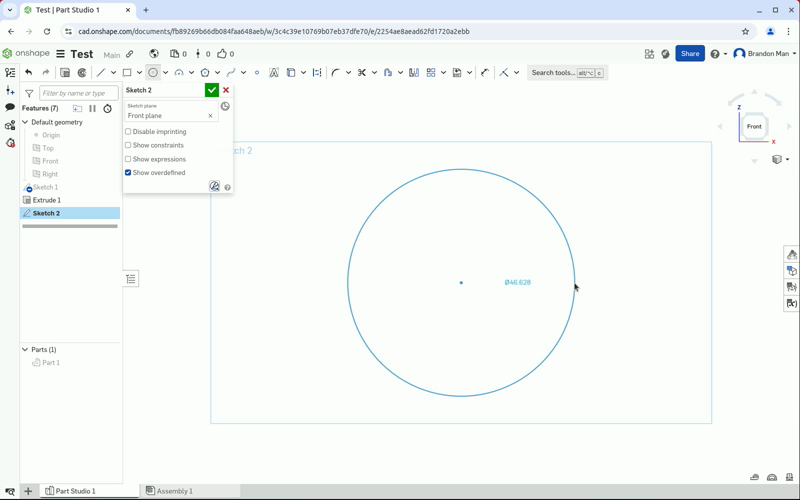
key(c)
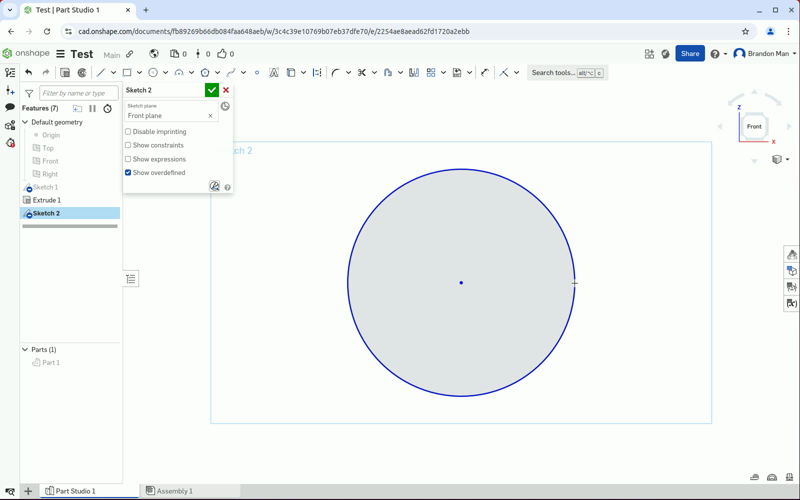
key_down(shift)
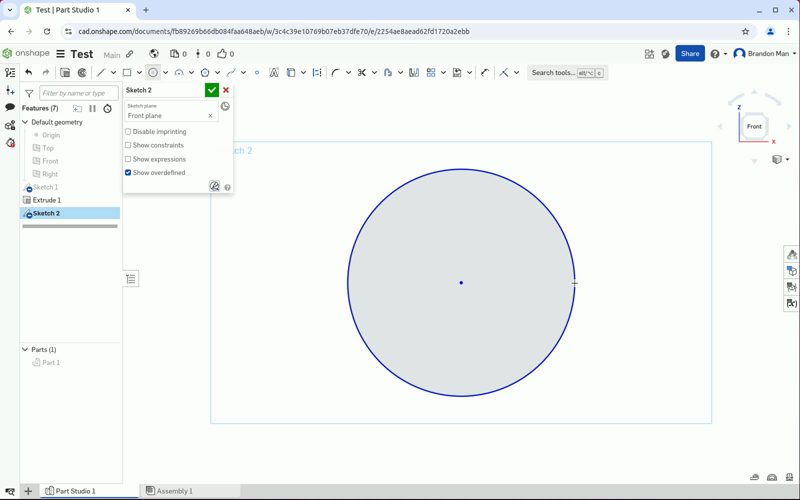
mouse_move(461, 282)
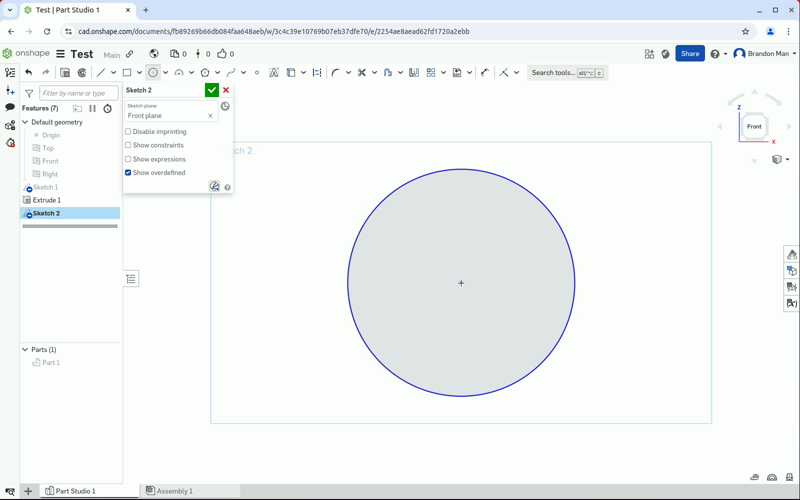
click(461, 282)
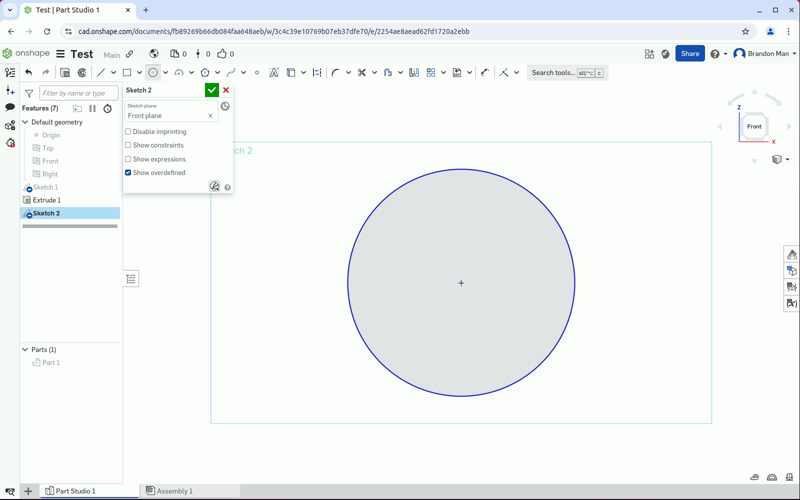
key_up(shift)
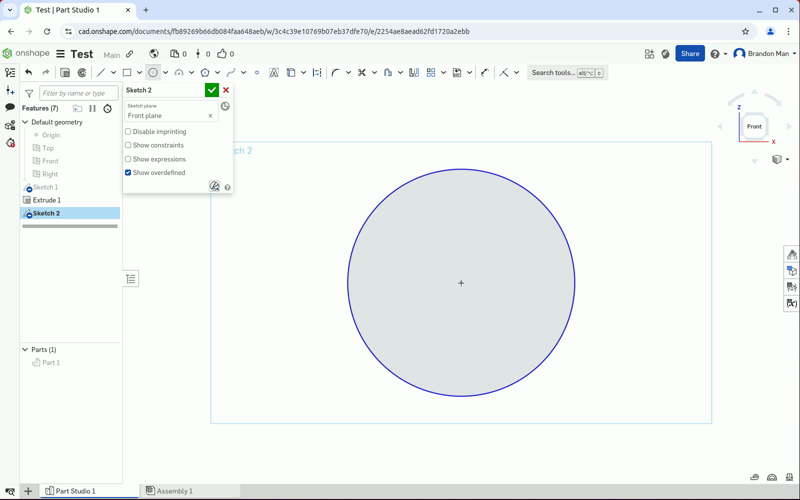
mouse_move(494, 282)
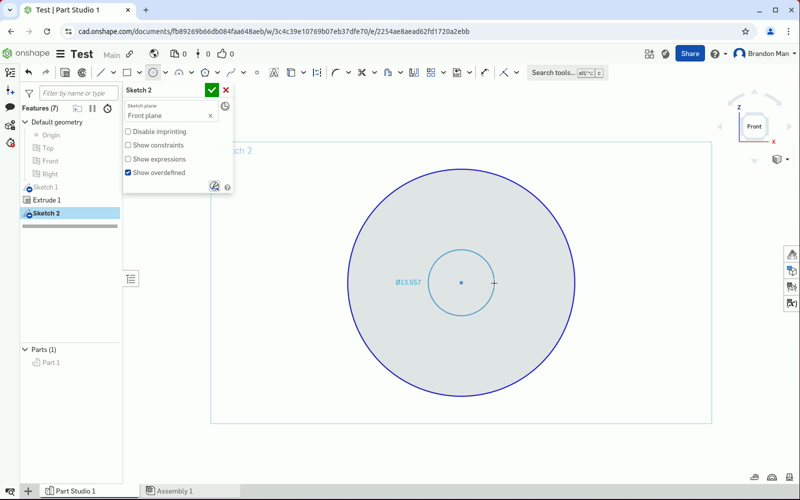
click(494, 282)
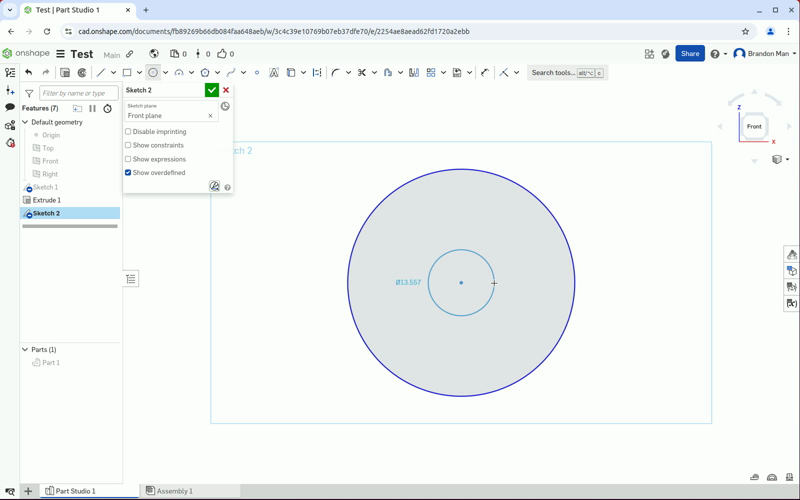
key(esc)
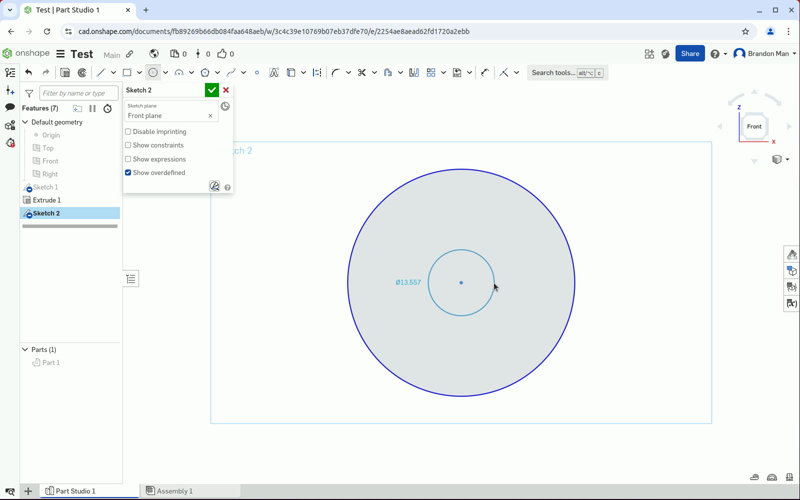
key(c)
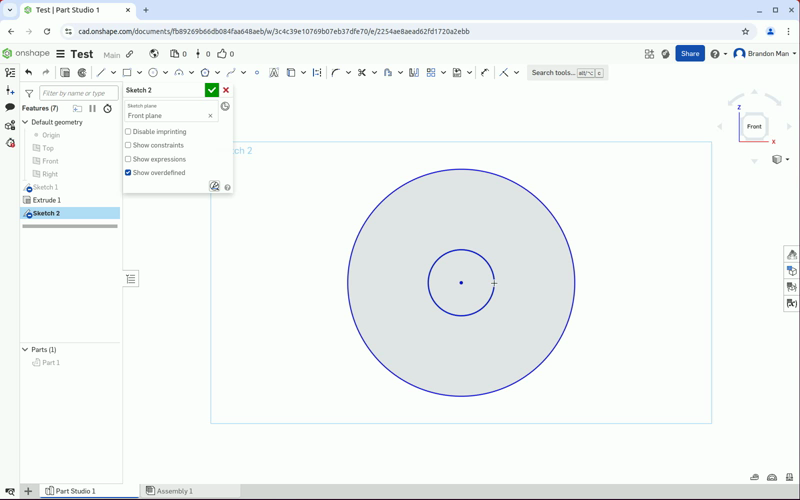
key_down(shift)
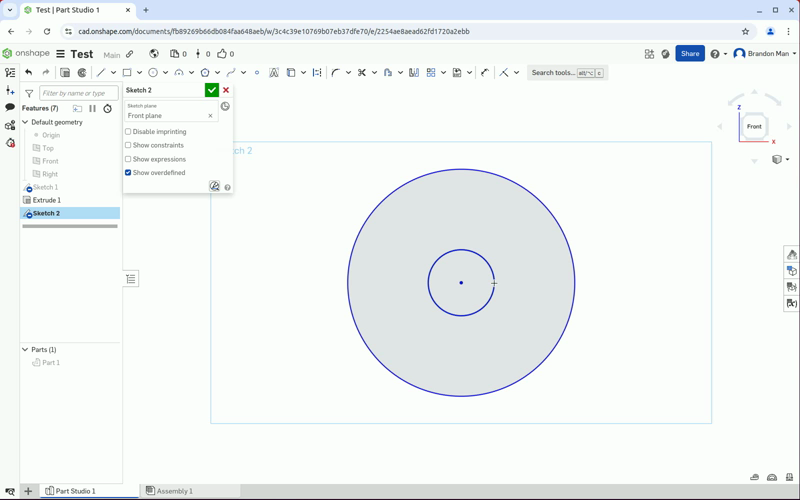
mouse_move(461, 216)
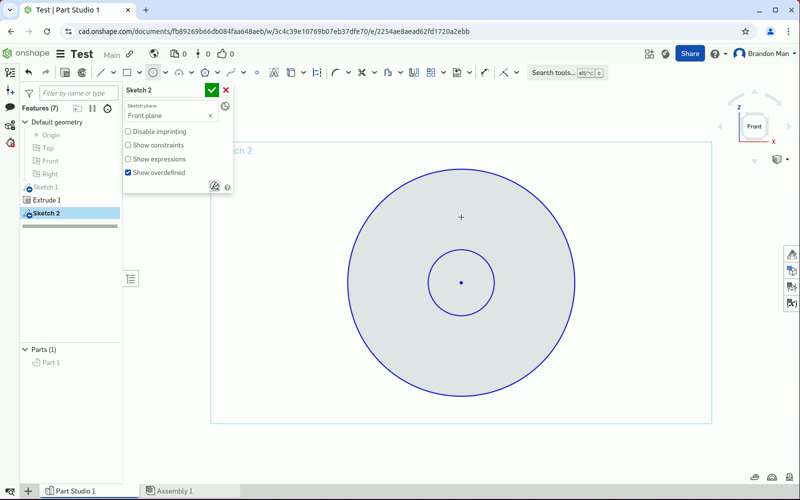
click(461, 216)
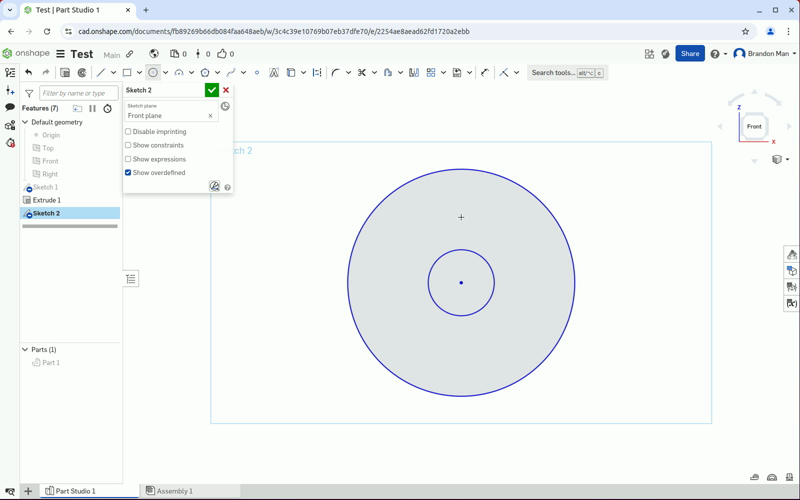
key_up(shift)
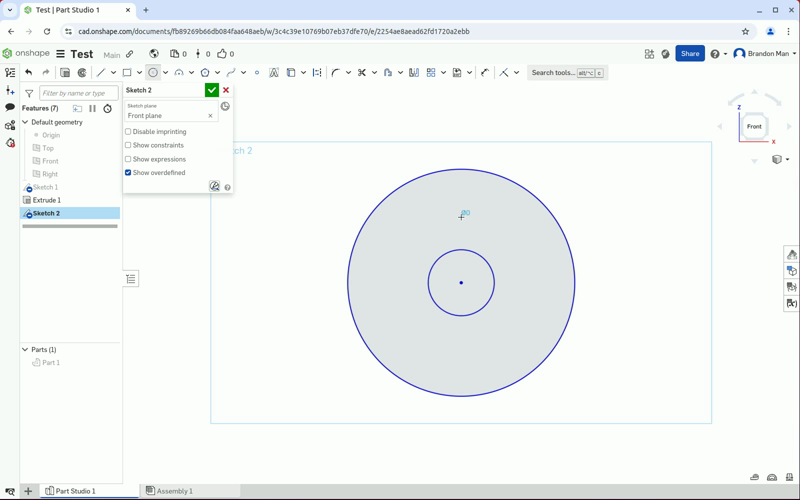
mouse_move(477, 216)
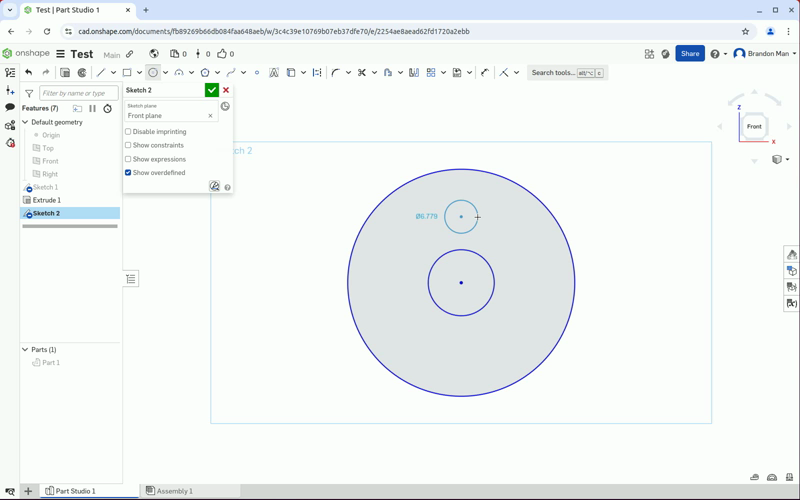
click(477, 216)
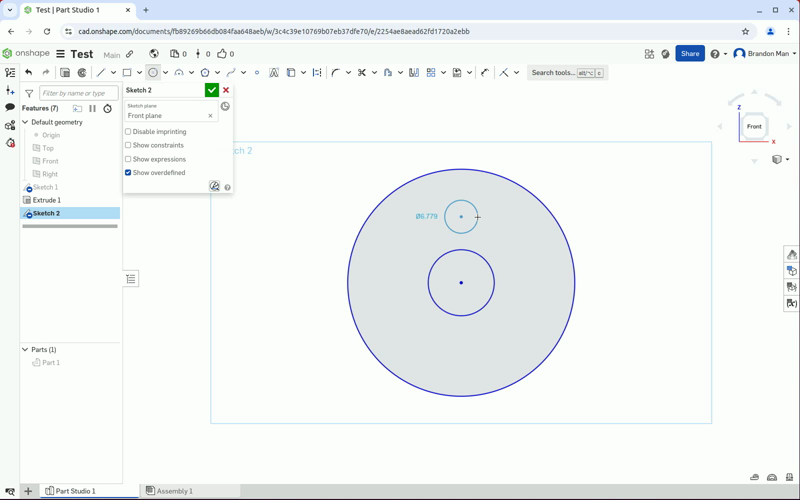
key(esc)
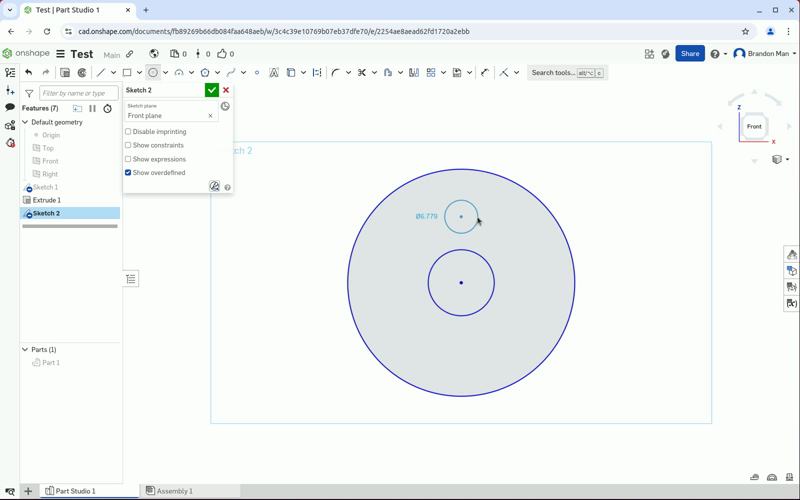
mouse_move(374, 274)
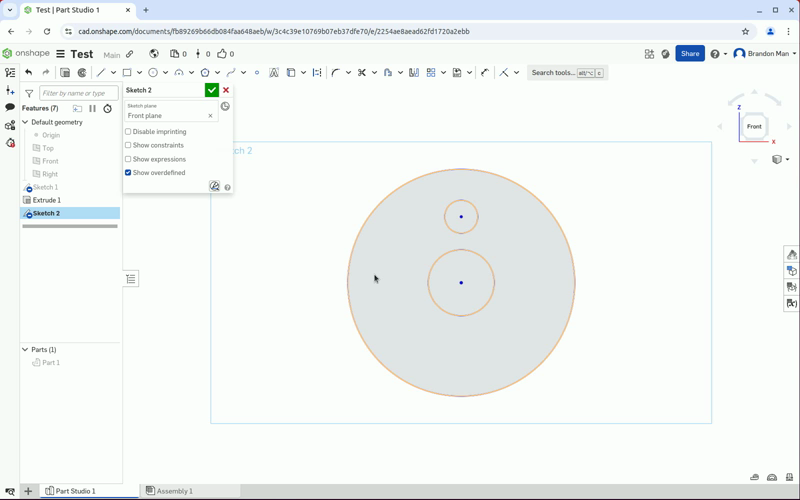
click(374, 274)
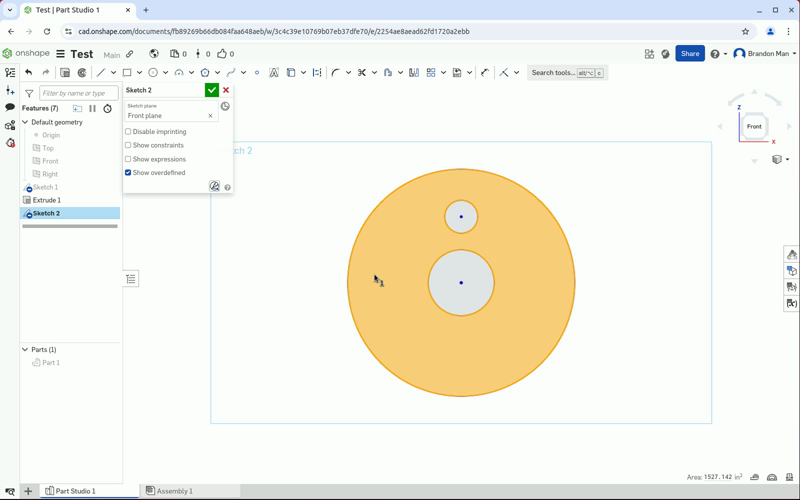
mouse_move(73, 352)
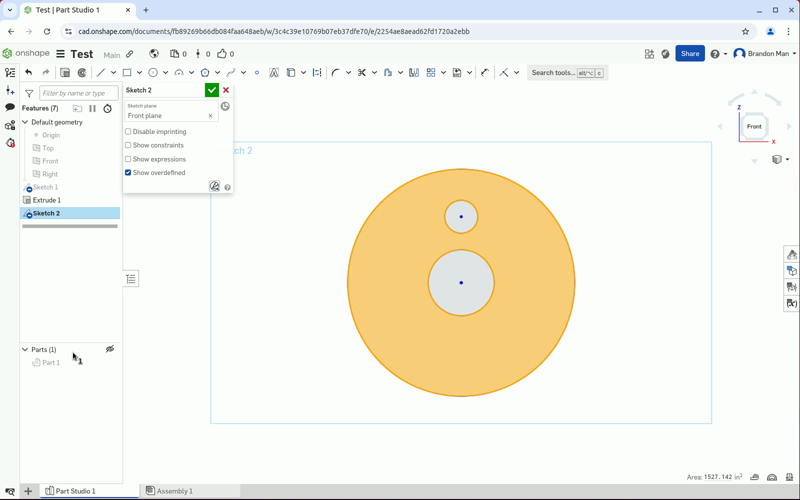
key(shift+y)
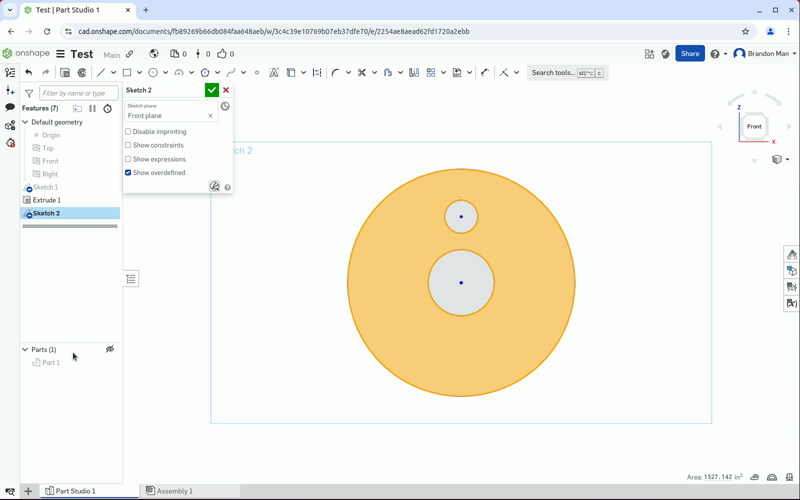
key(shift+e)
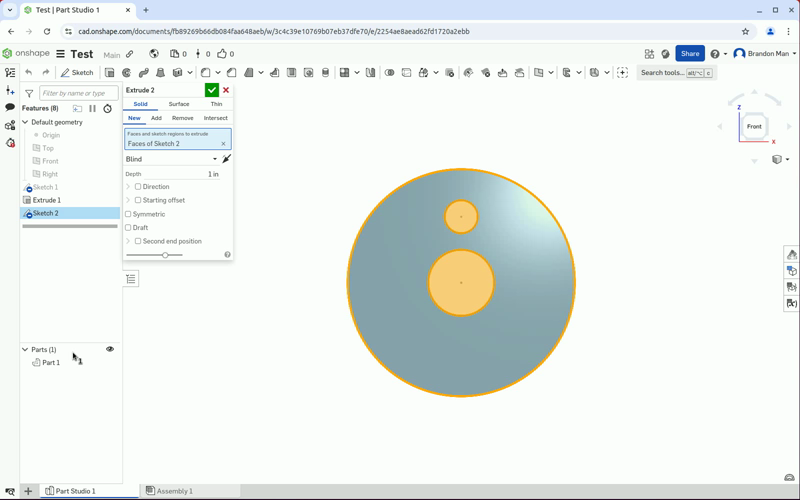
mouse_move(143, 106)
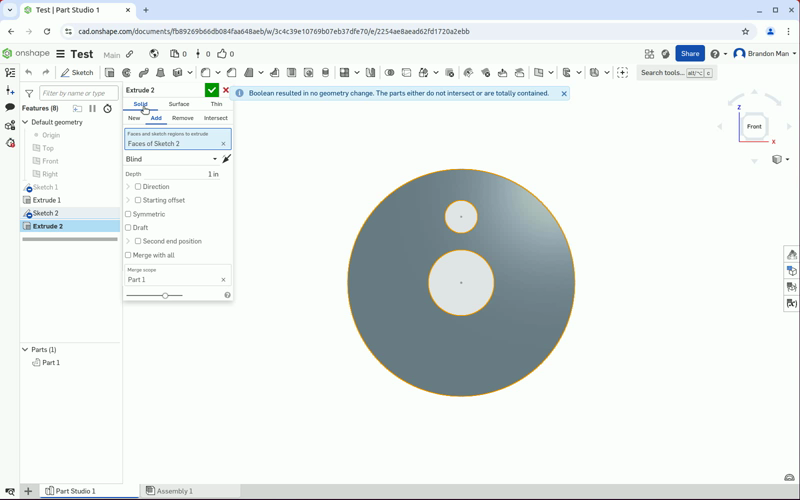
click(143, 106)
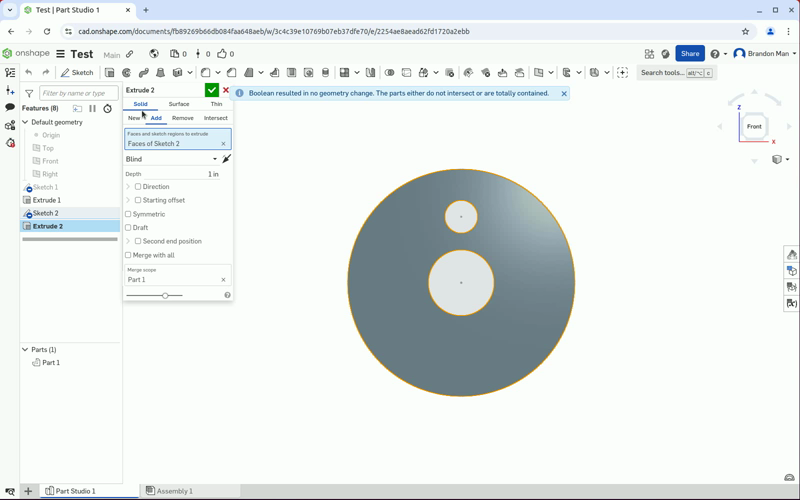
mouse_move(137, 120)
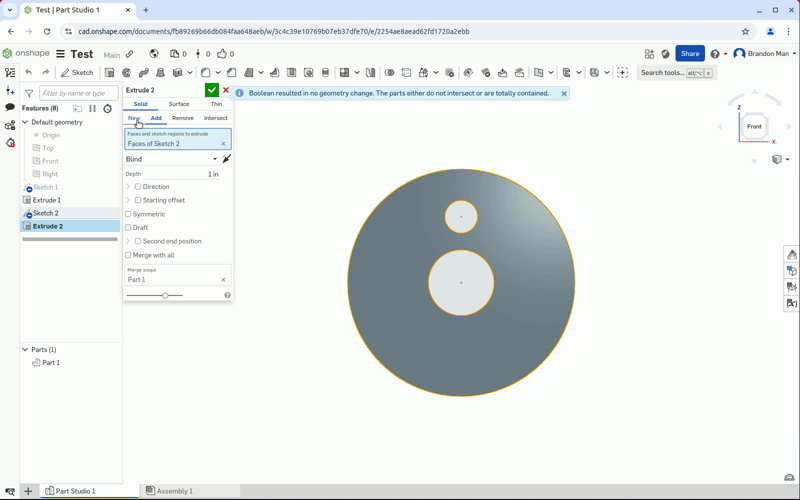
click(137, 120)
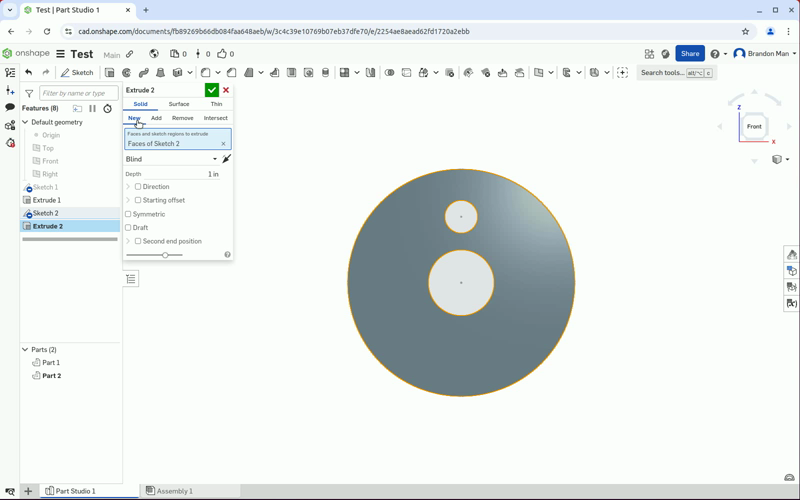
key(tab, 4)
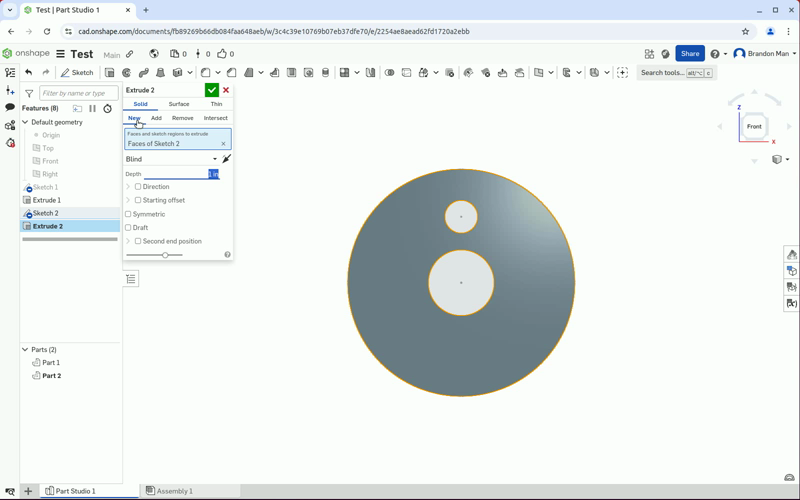
text(4.333)
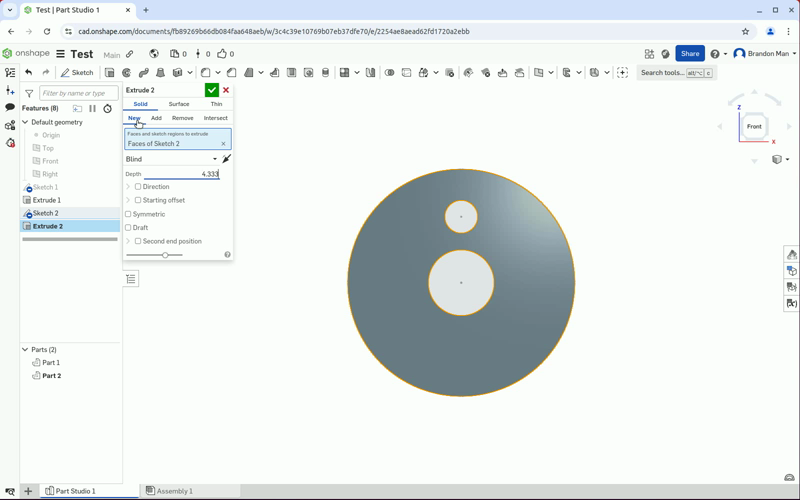
key(enter)
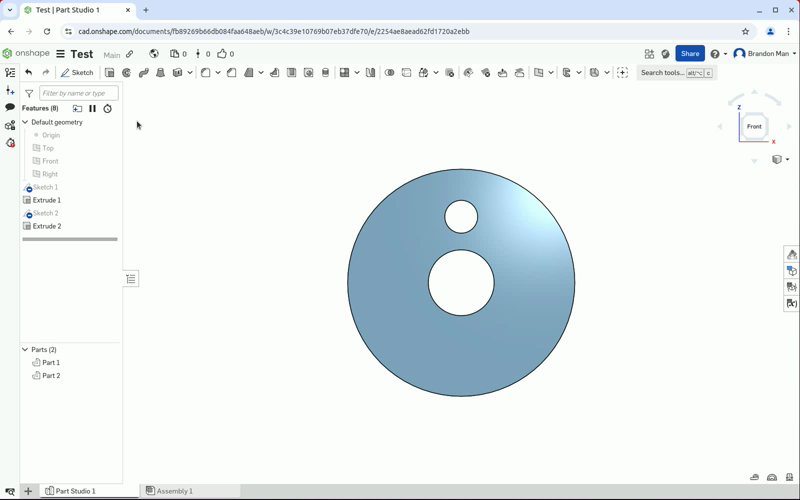
key(shift+h)
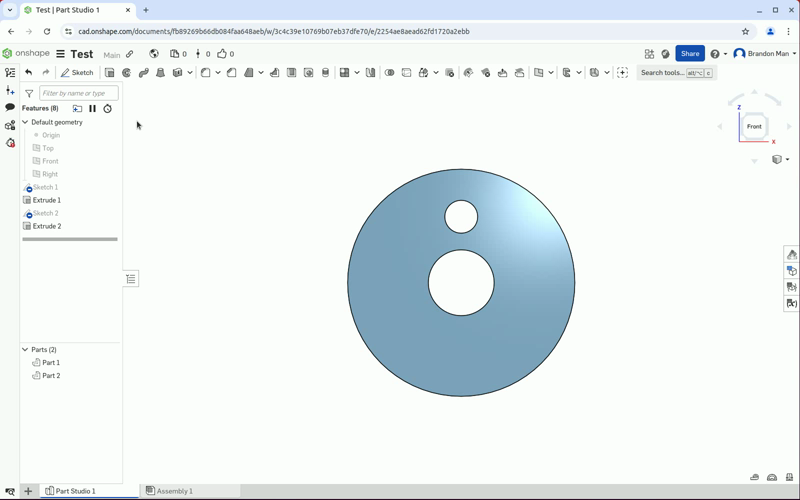
key(shift+h)
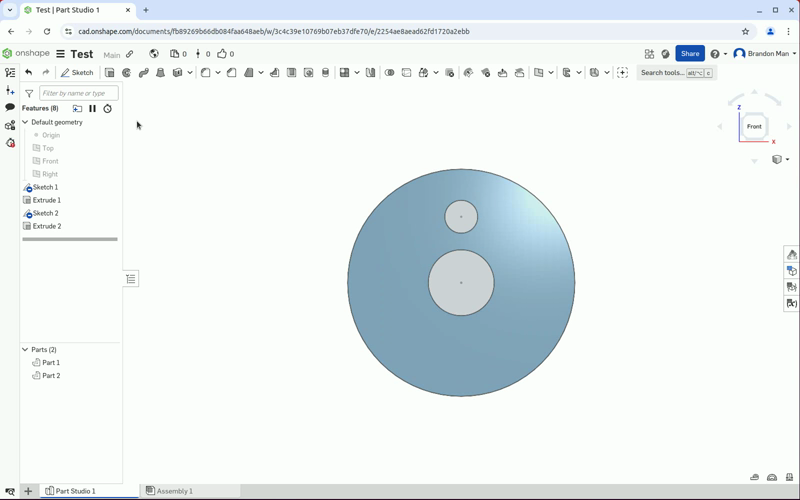
key(shift+7)
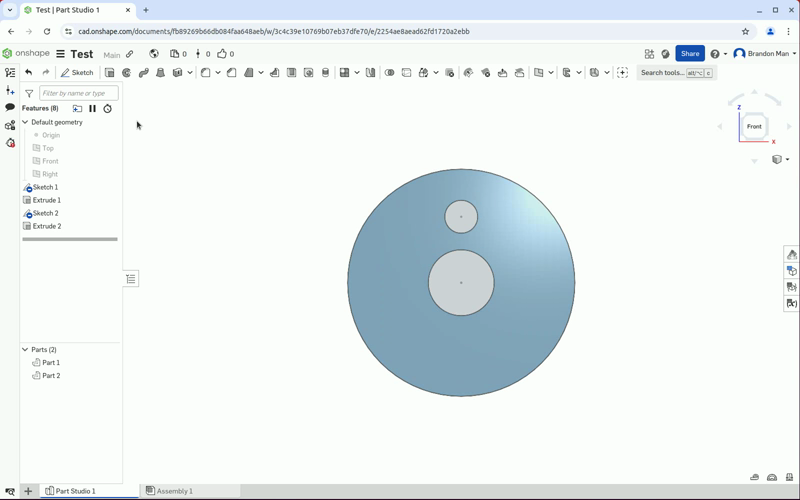
key(left, 2)
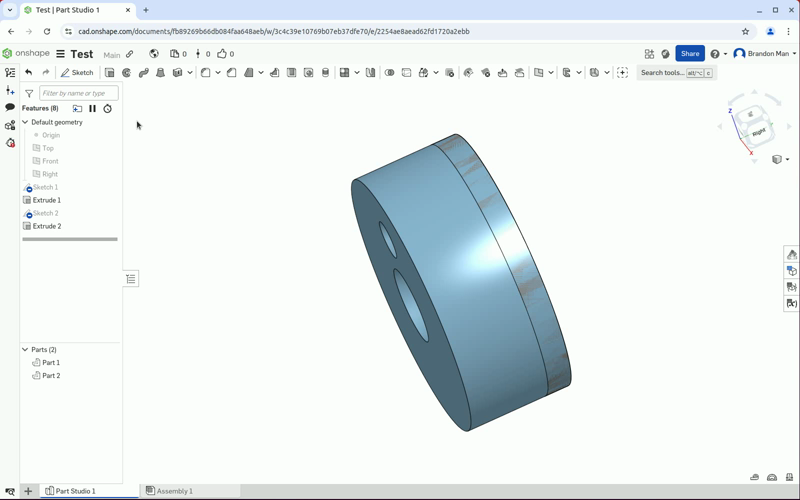
key(down, 2)
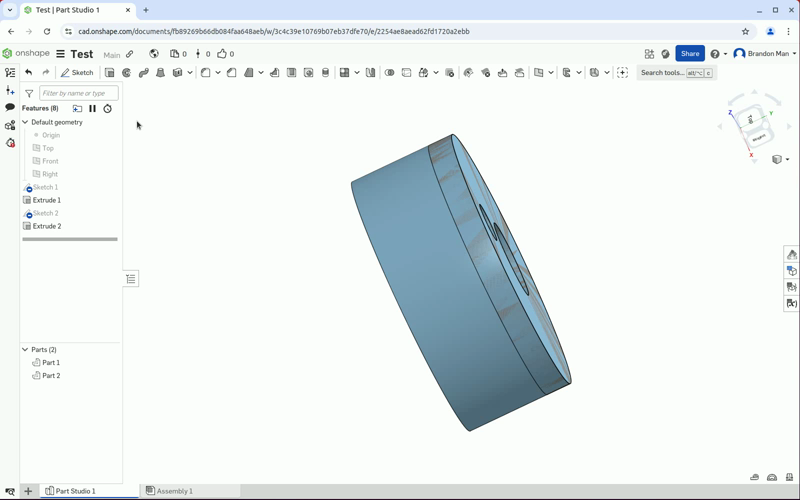
key(up, 2)
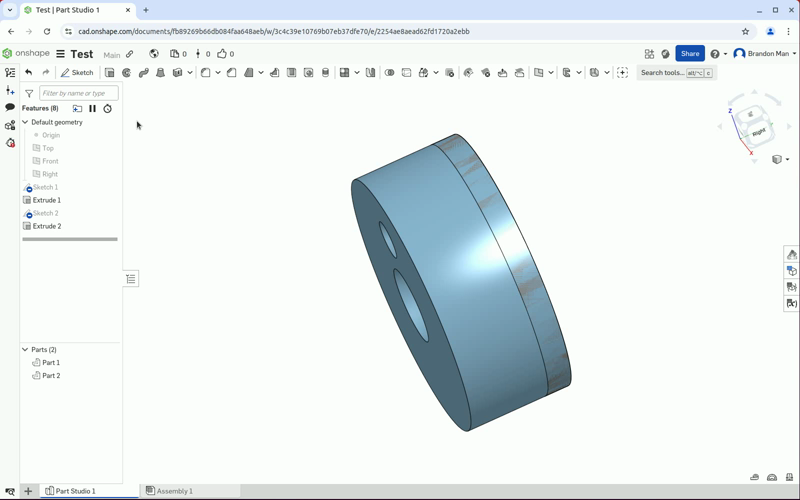
key(right, 2)
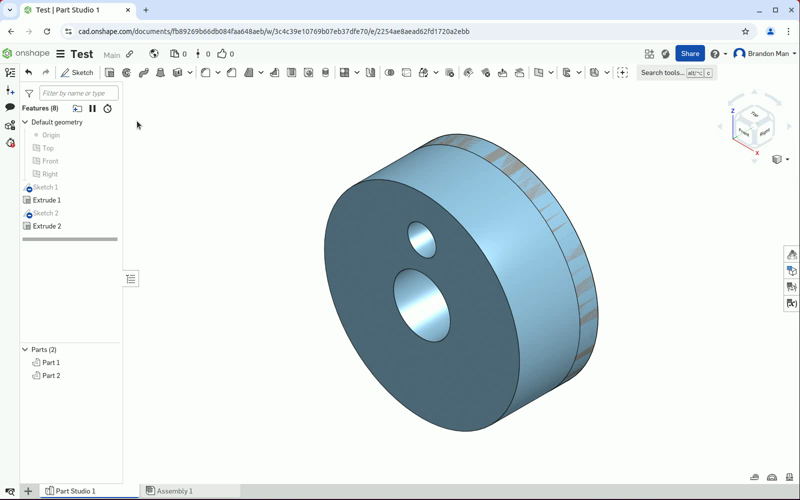
mouse_move(73, 189)
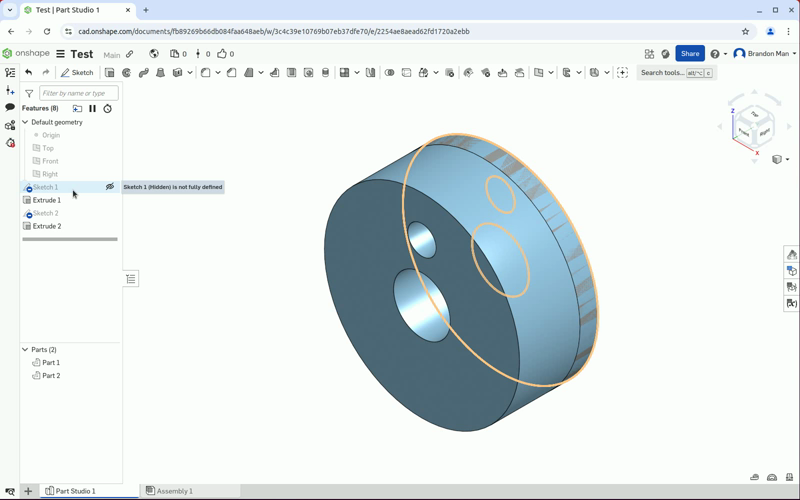
click(73, 189)